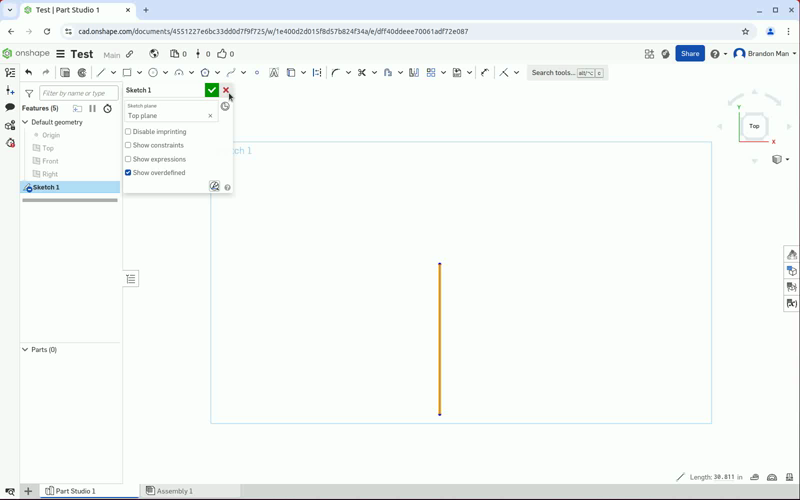
key(shift+h)
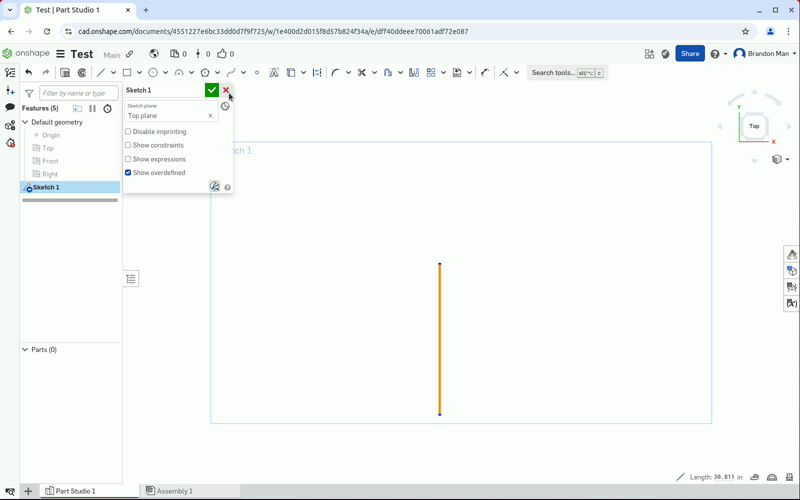
key(shift+s)
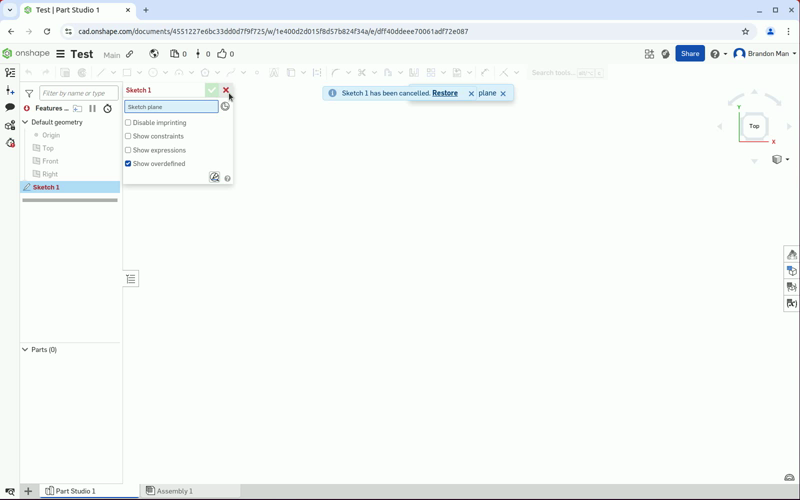
mouse_move(73, 150)
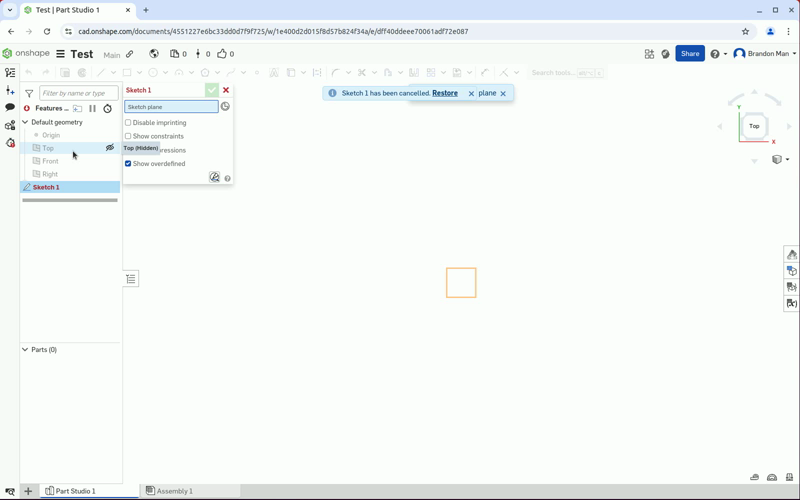
click(73, 150)
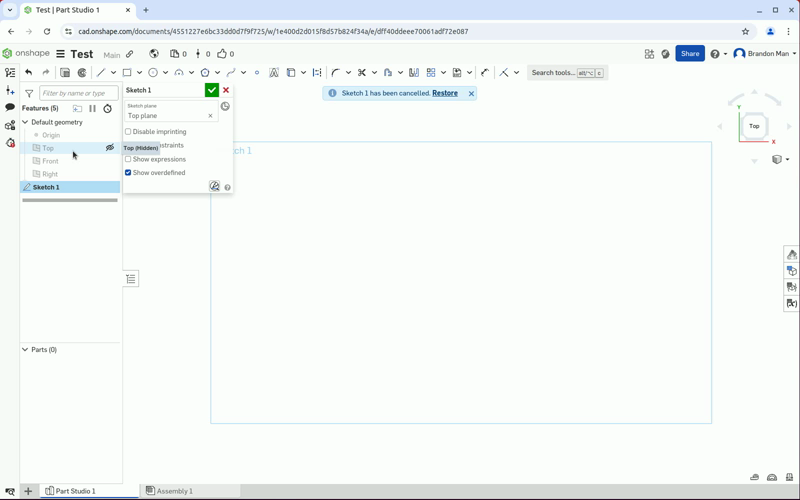
mouse_move(73, 352)
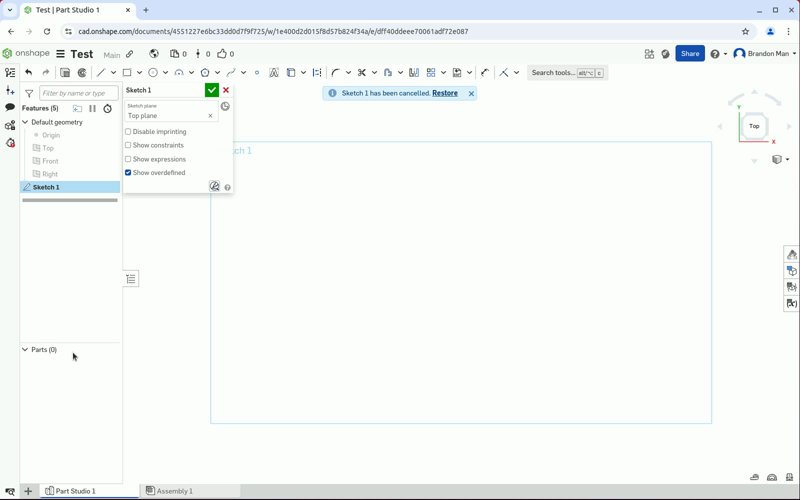
key(y)
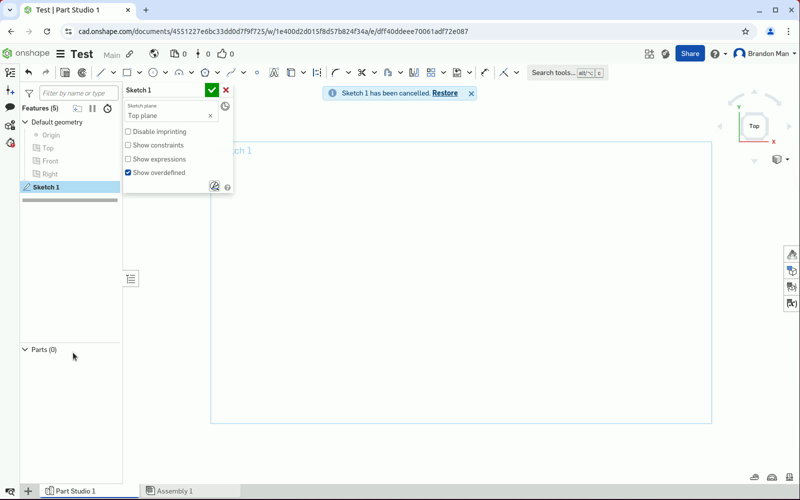
key(l)
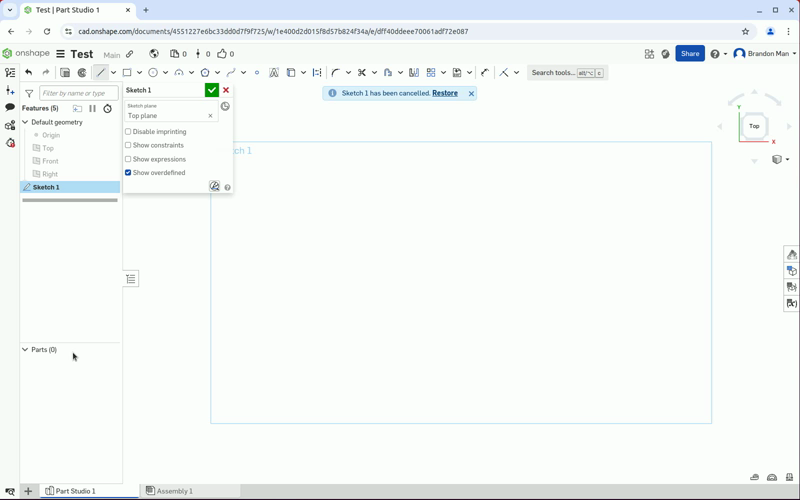
key_down(shift)
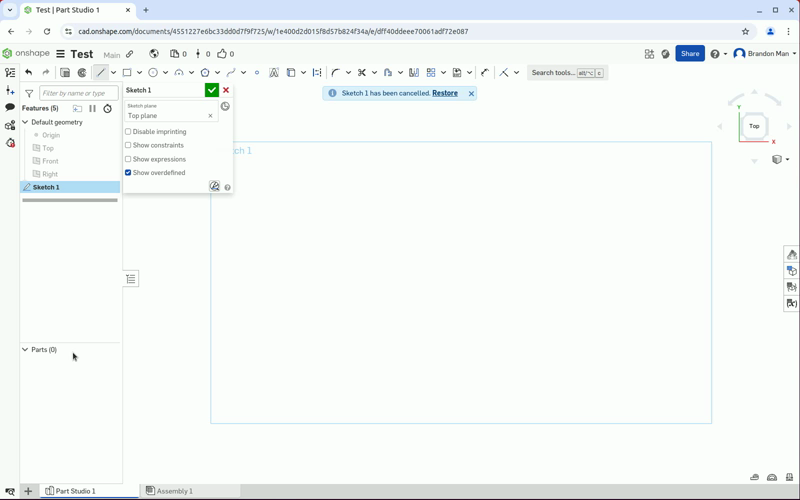
mouse_move(350, 395)
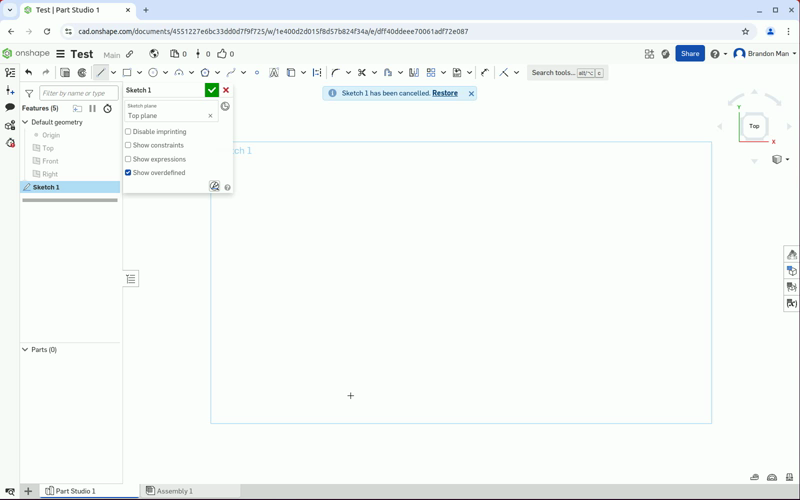
click(350, 395)
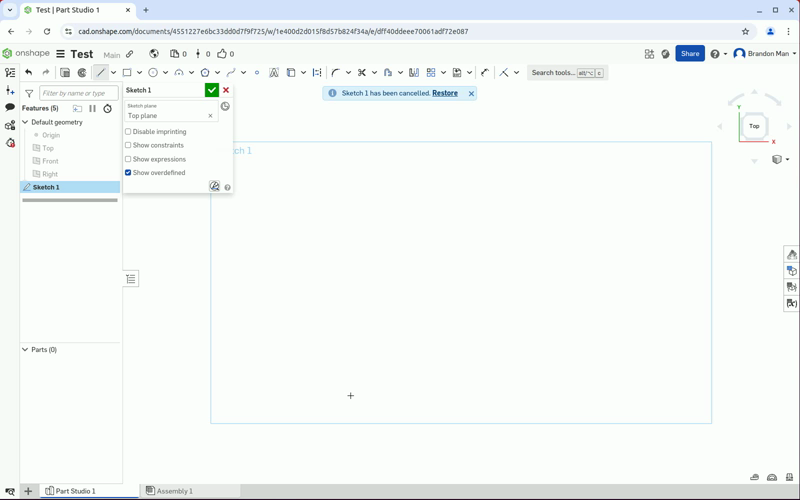
key_up(shift)
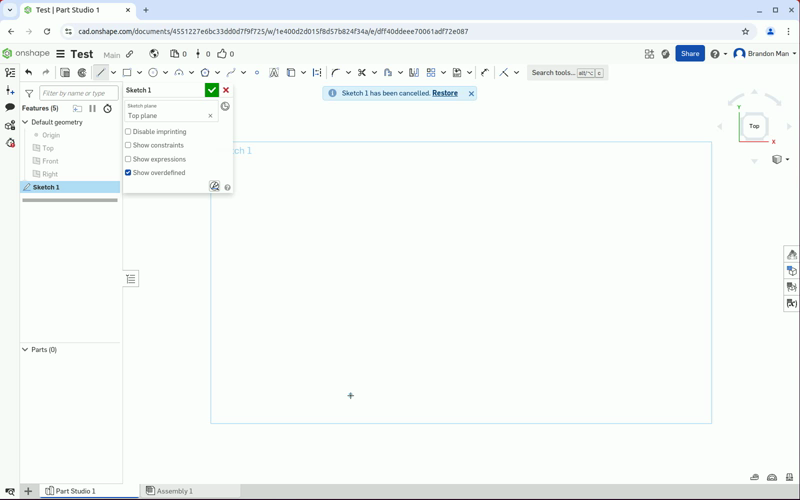
key_down(shift)
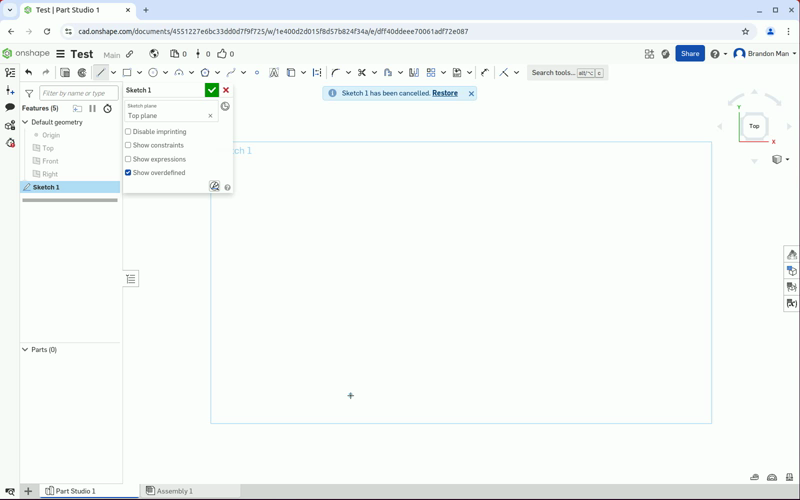
mouse_move(569, 395)
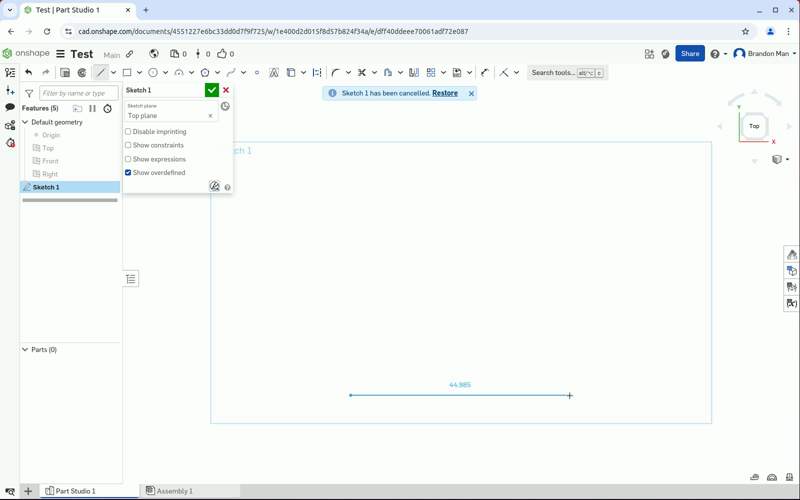
click(569, 395)
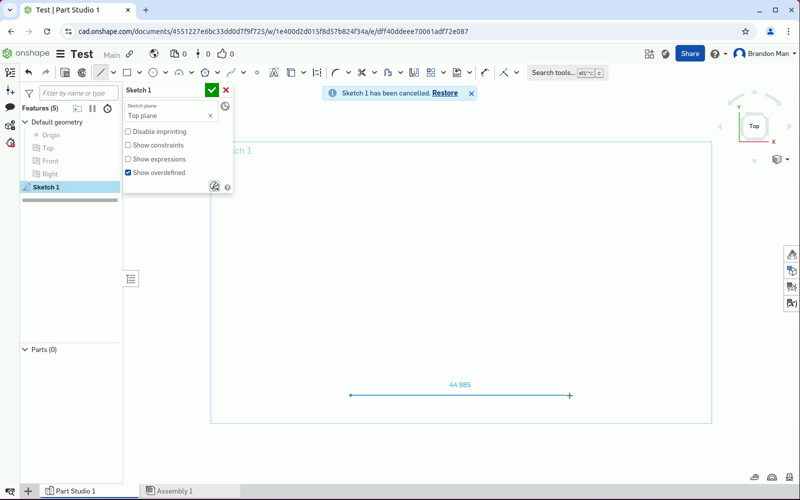
key_up(shift)
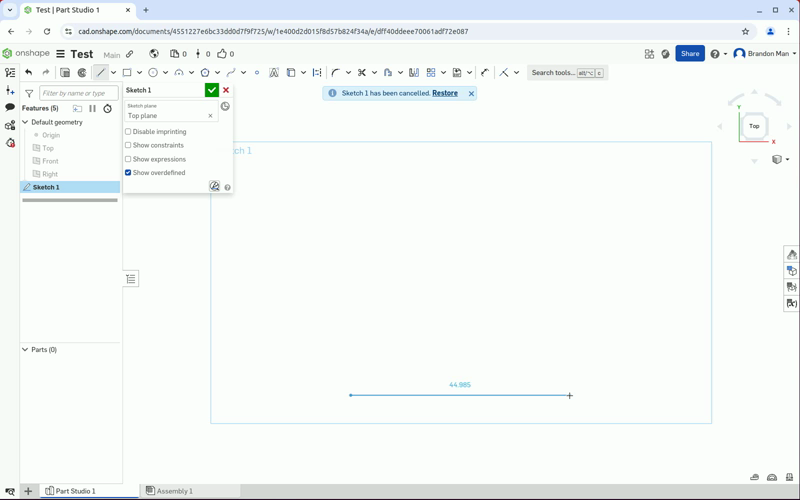
key_down(shift)
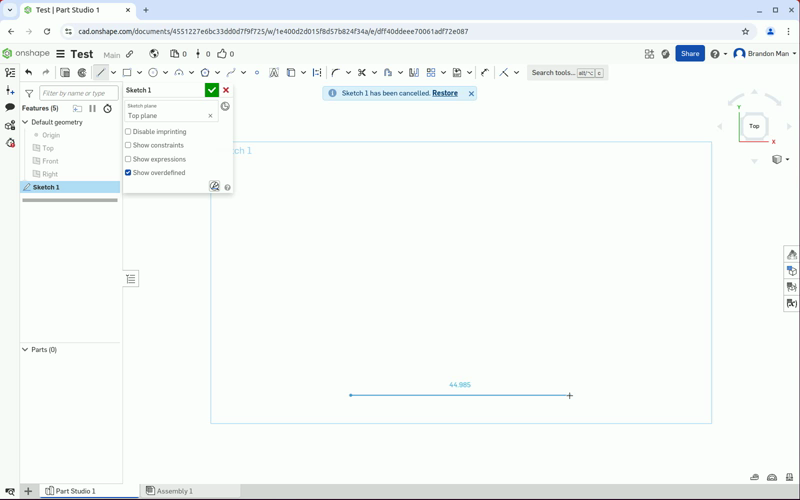
mouse_move(569, 171)
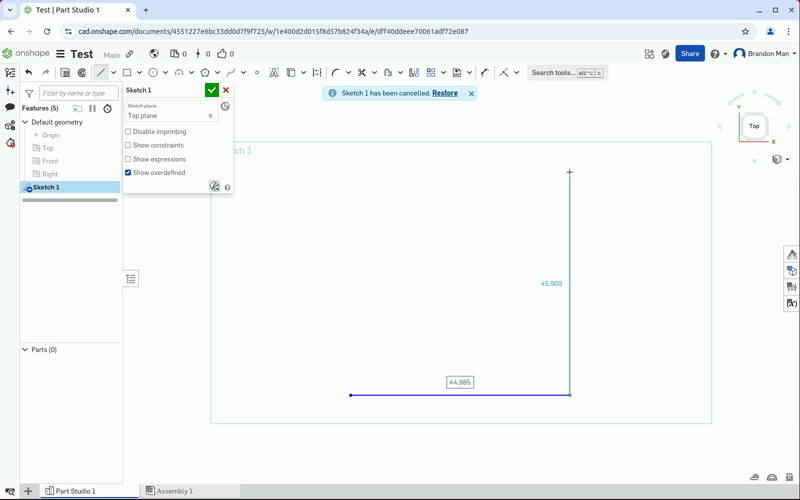
click(569, 171)
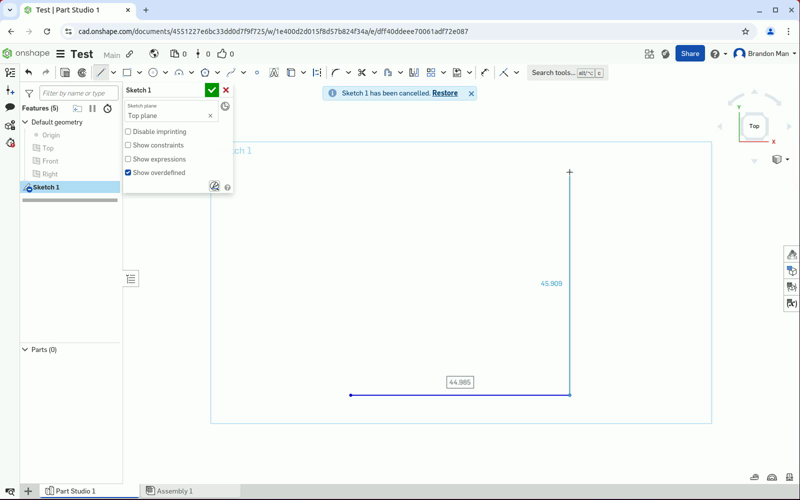
key_up(shift)
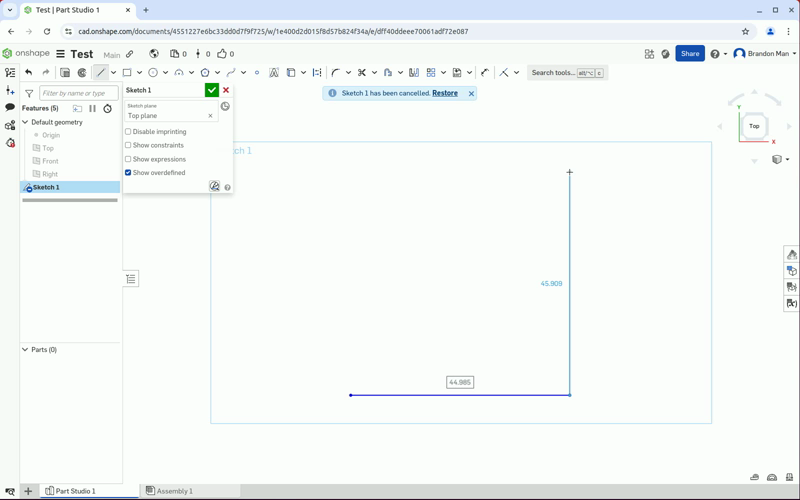
key_down(shift)
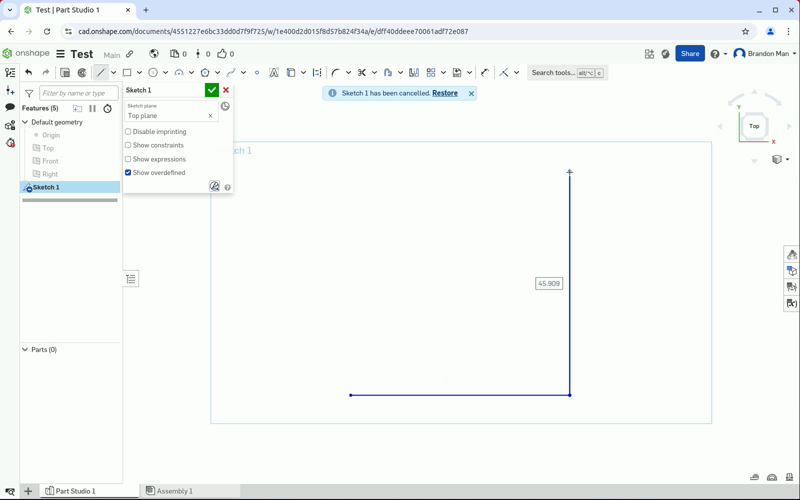
mouse_move(350, 171)
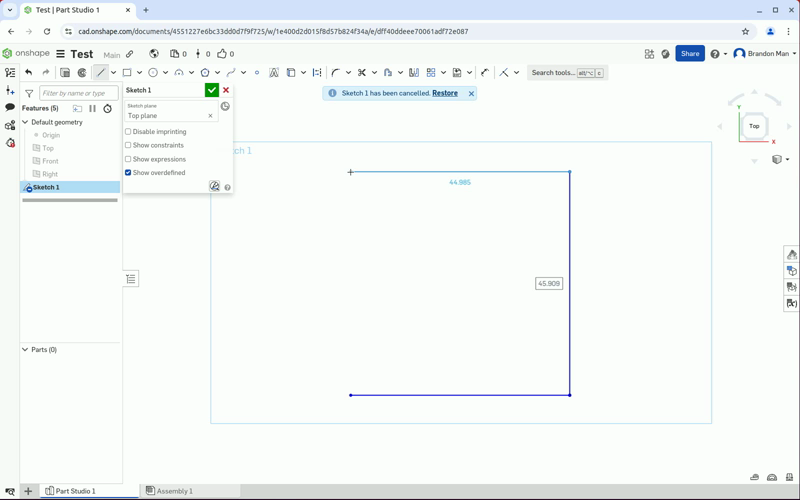
click(350, 171)
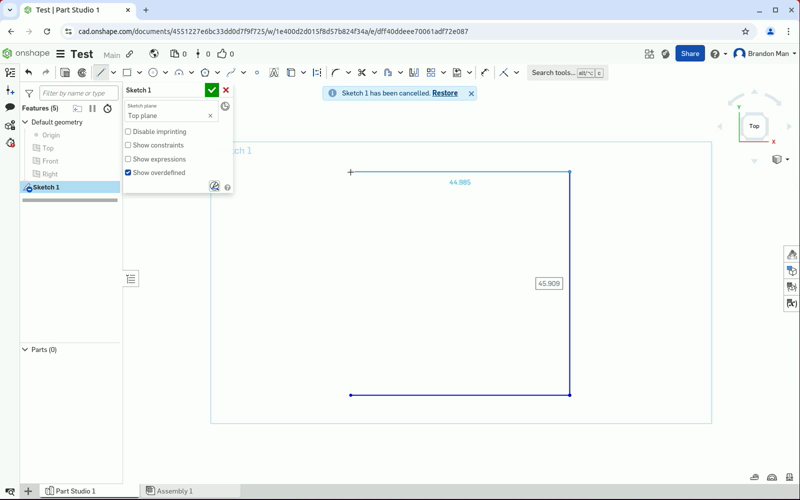
key_up(shift)
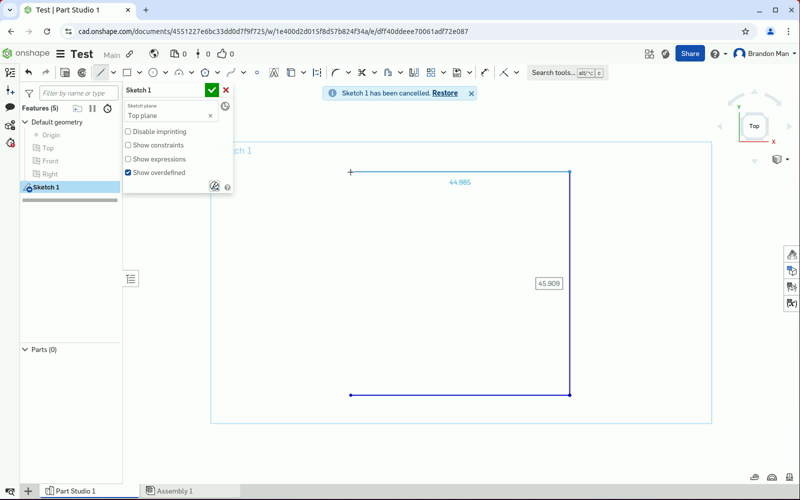
key_down(shift)
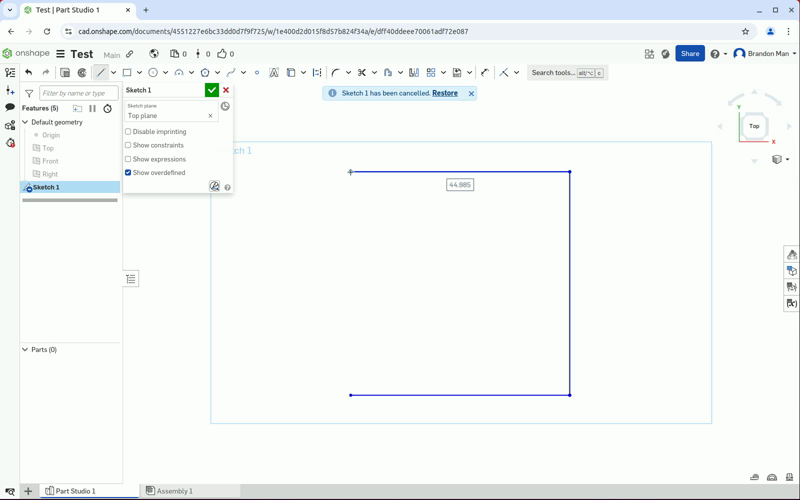
mouse_move(350, 395)
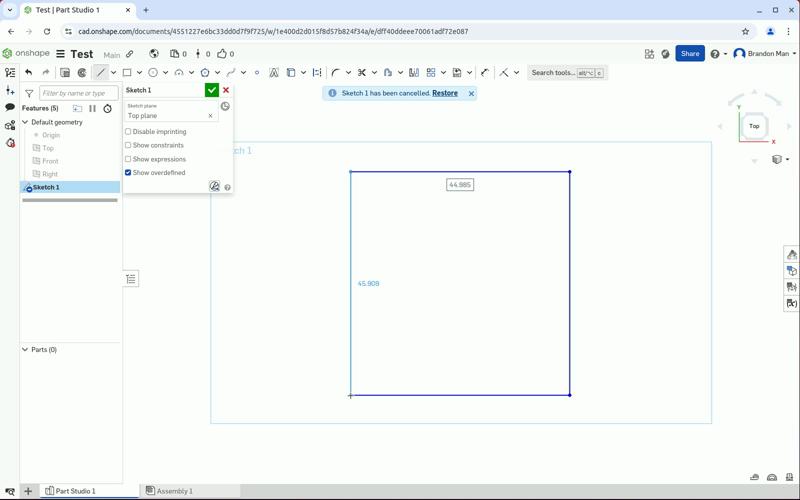
key_up(shift)
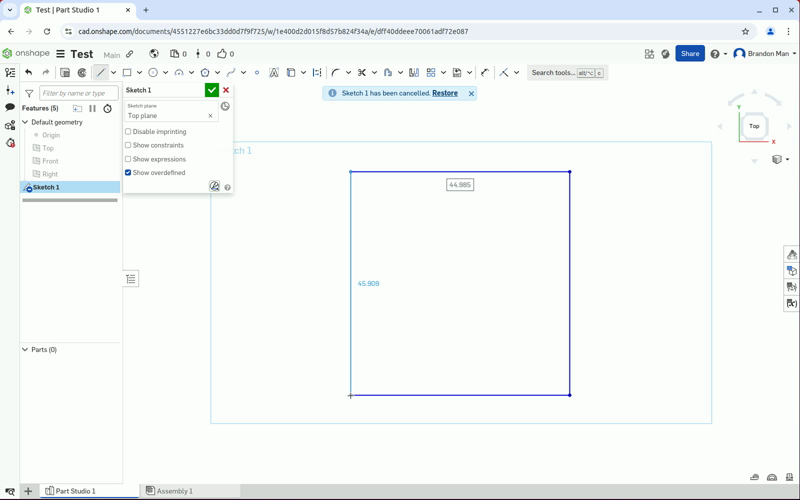
click(350, 395)
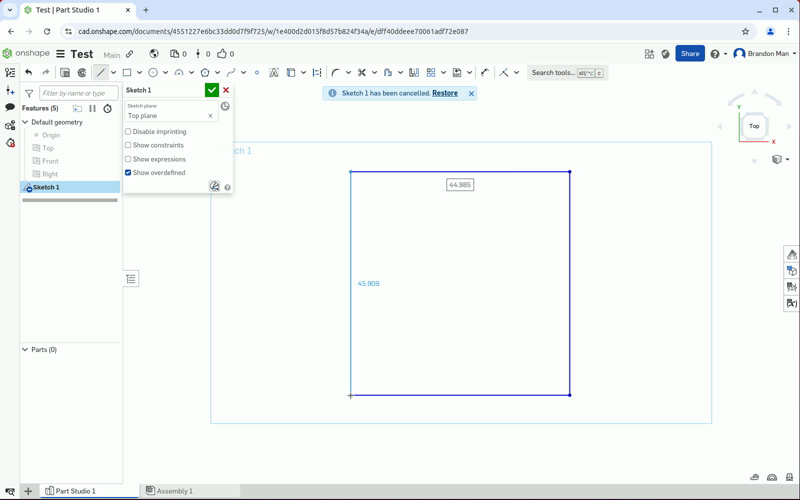
key(esc)
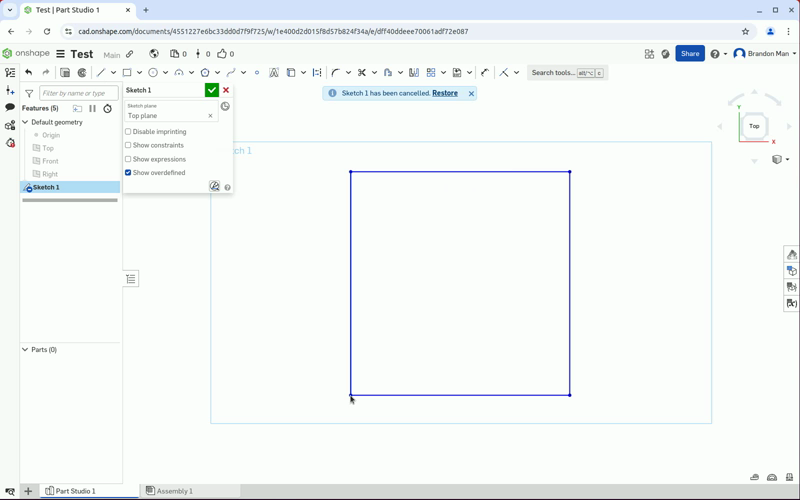
key(l)
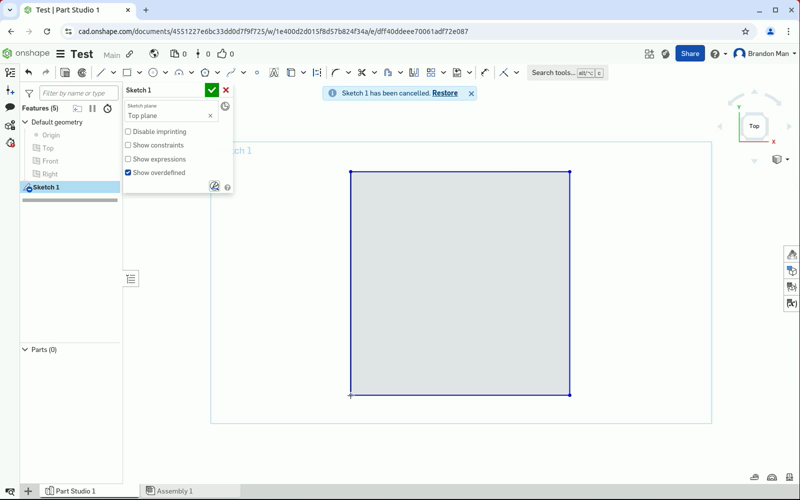
key_down(shift)
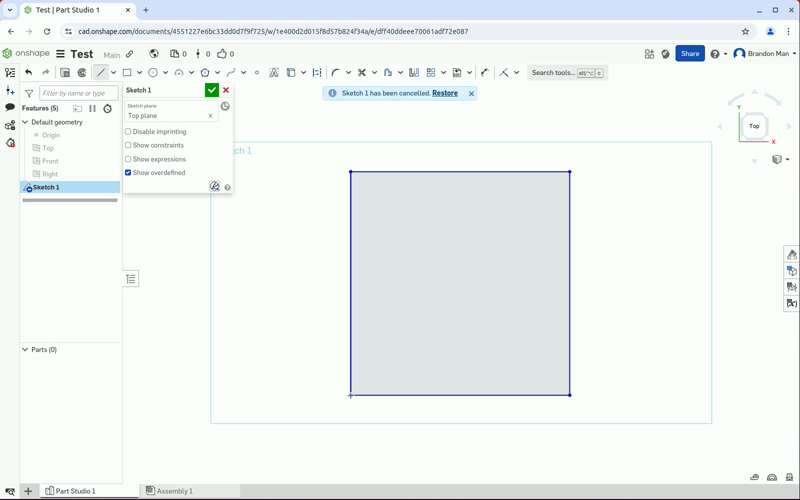
mouse_move(355, 390)
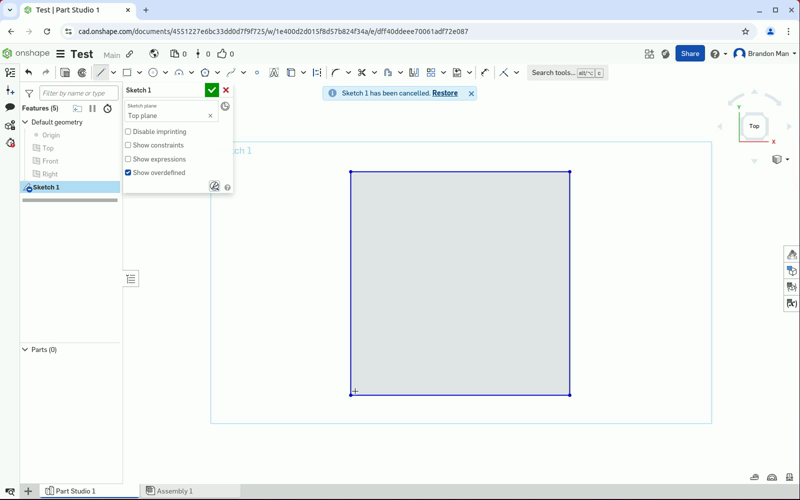
click(355, 390)
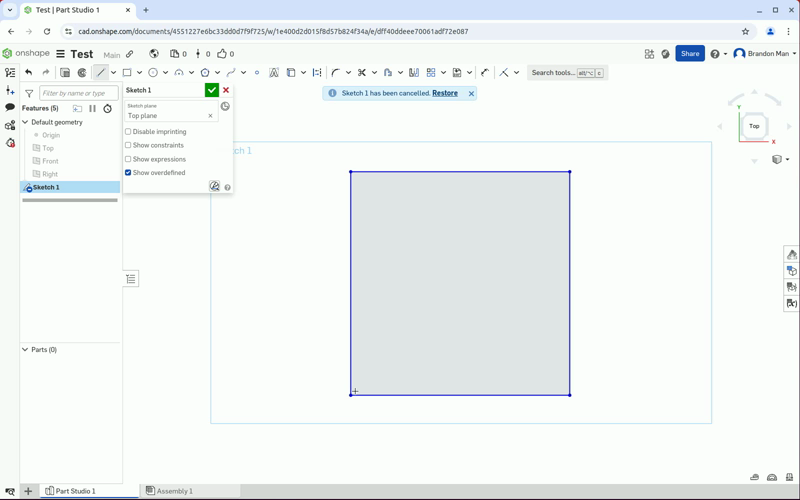
key_up(shift)
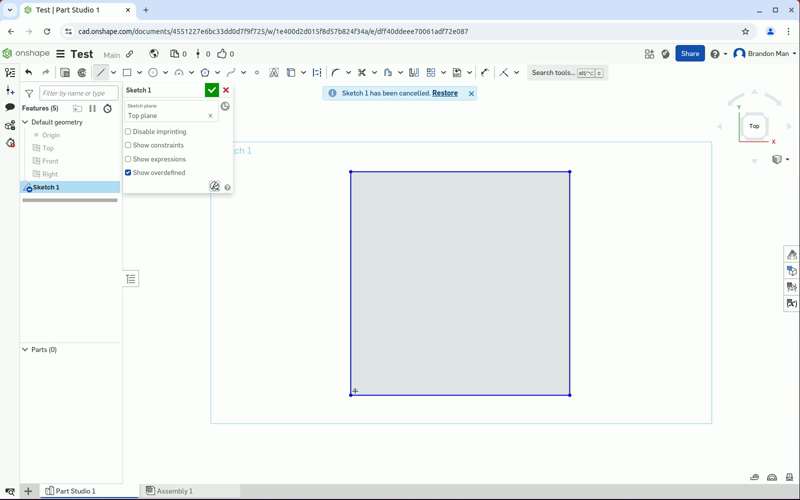
key_down(shift)
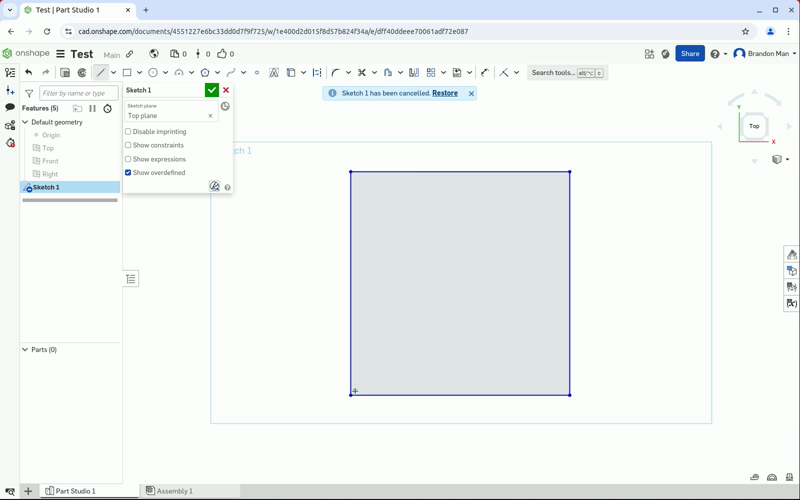
mouse_move(565, 390)
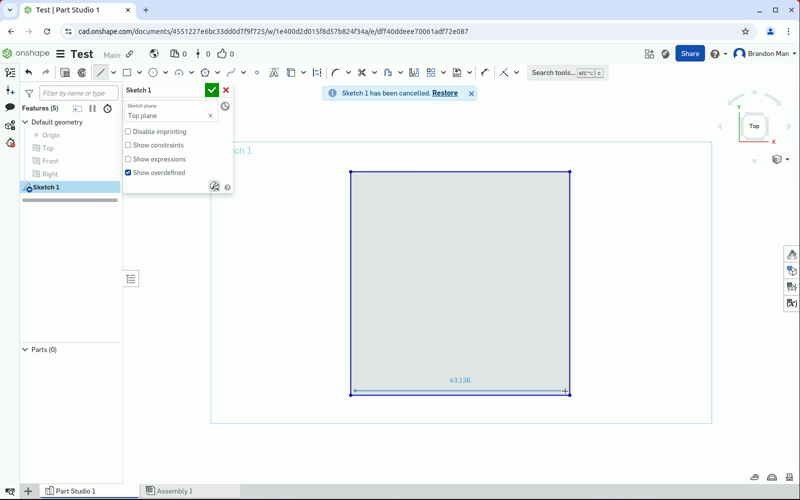
click(565, 390)
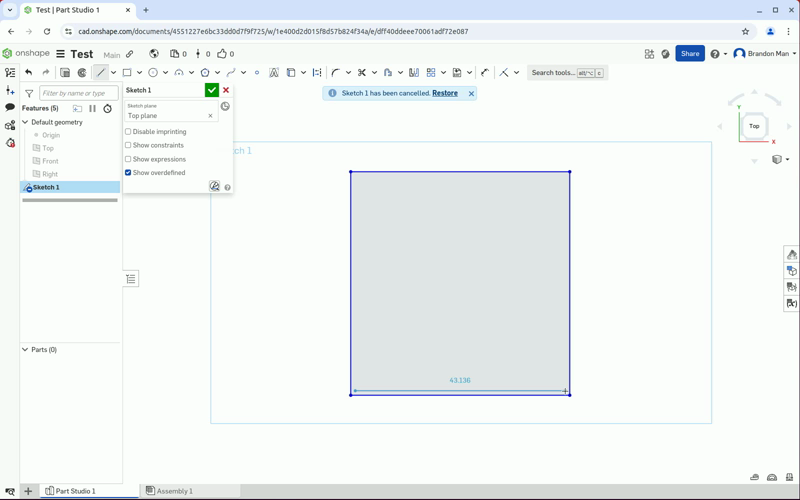
key_up(shift)
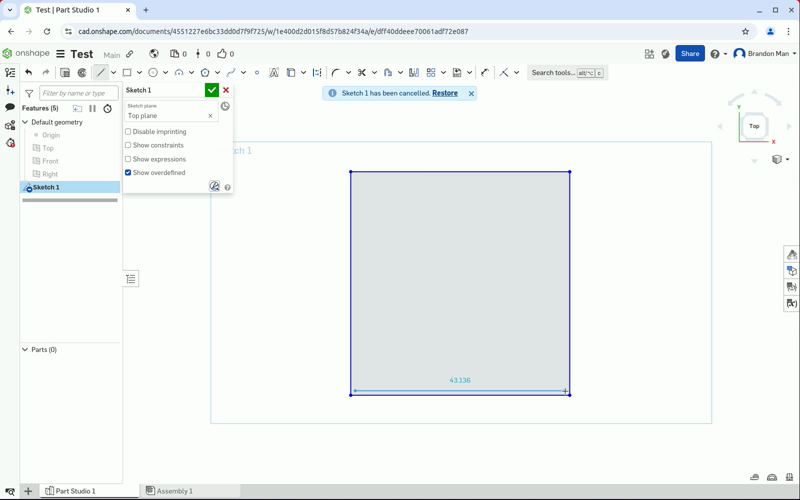
key_down(shift)
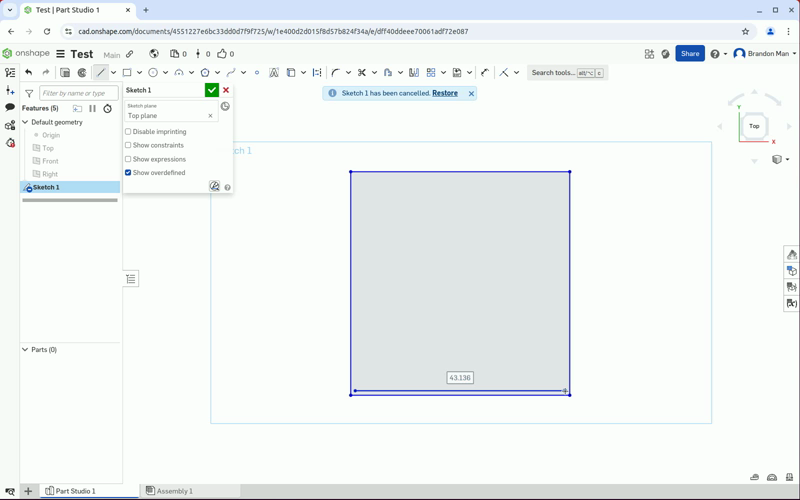
mouse_move(565, 176)
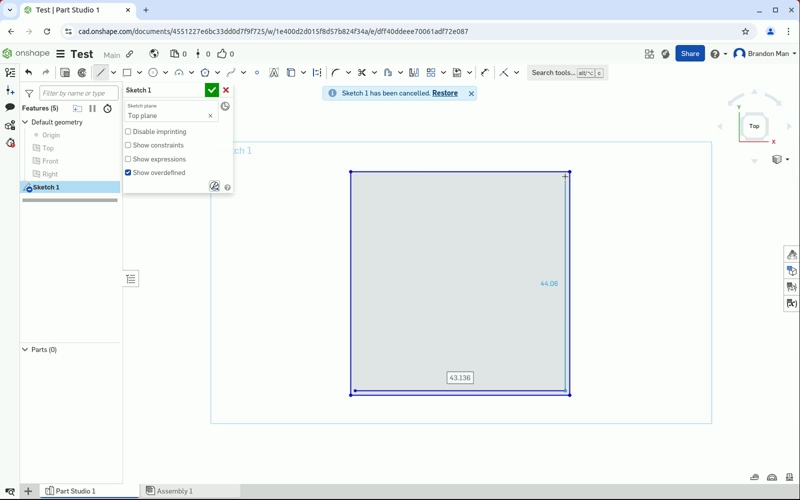
click(565, 176)
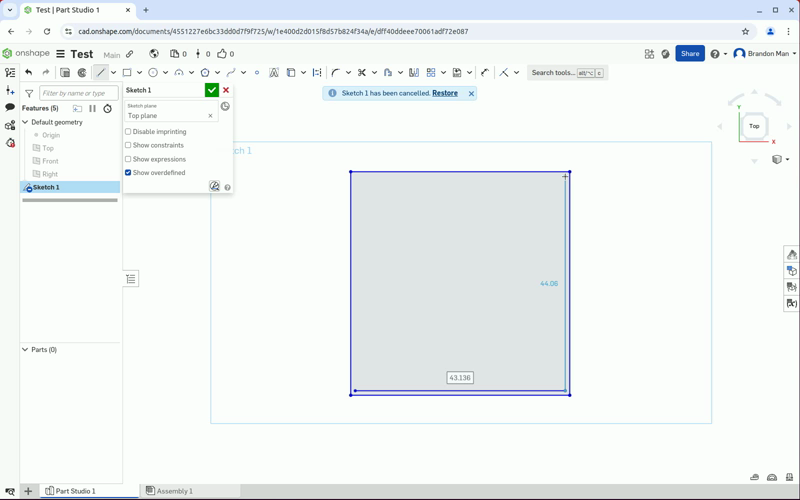
key_up(shift)
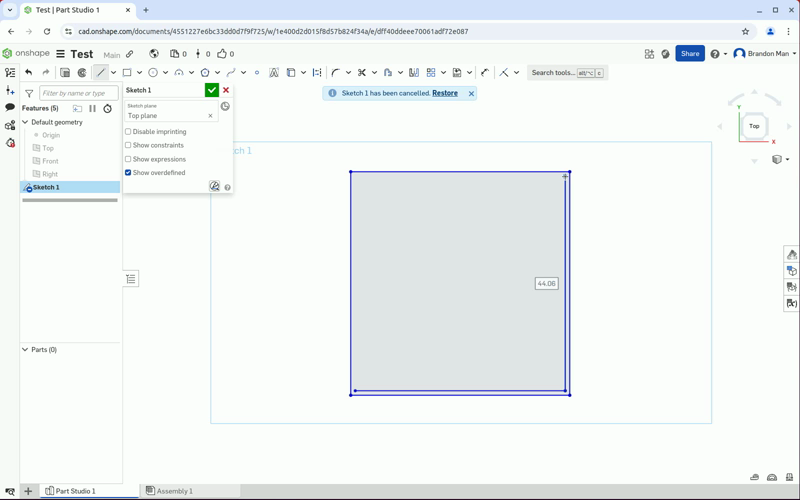
key_down(shift)
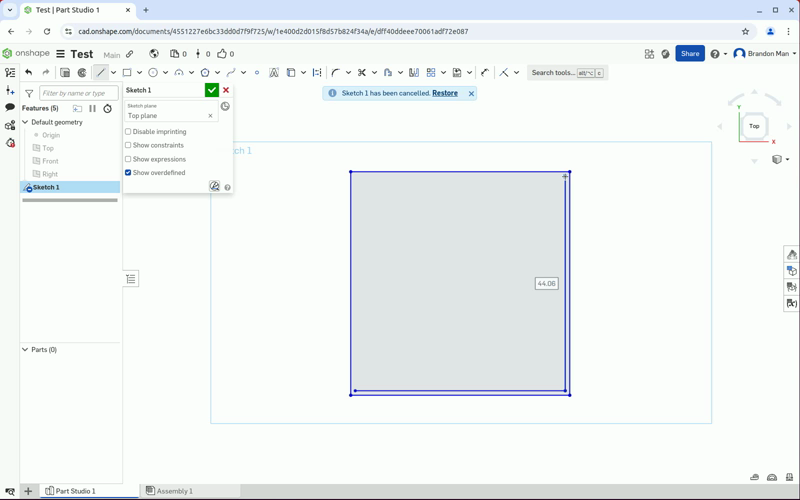
mouse_move(355, 176)
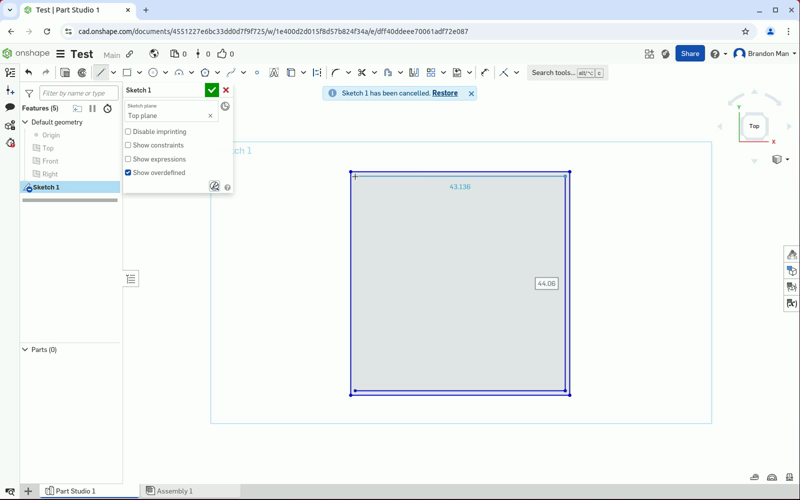
click(355, 176)
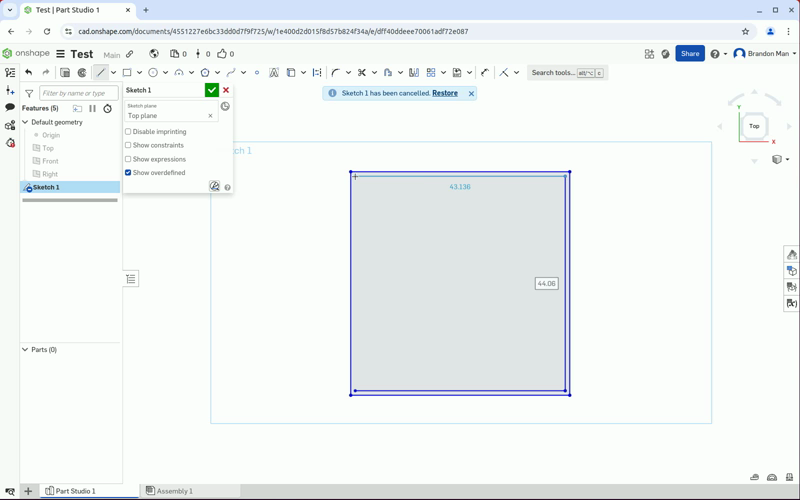
key_up(shift)
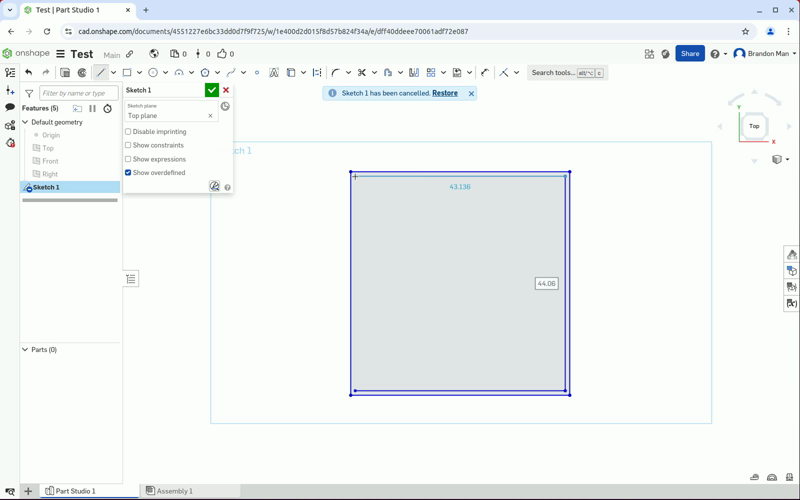
key_down(shift)
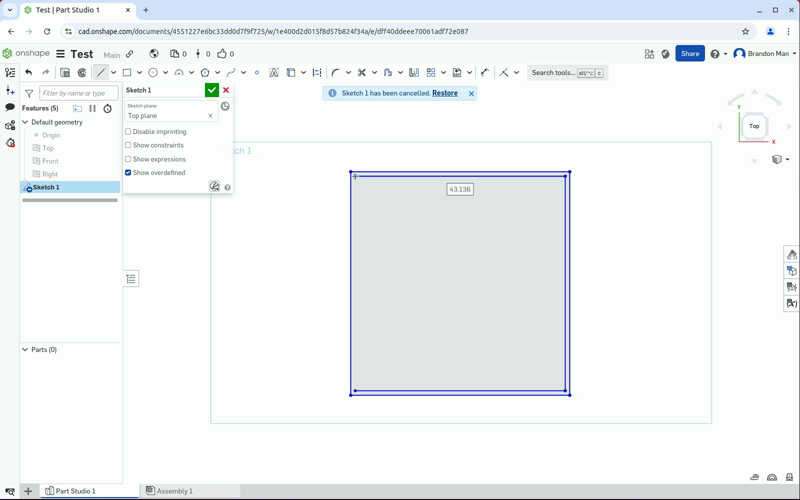
mouse_move(355, 390)
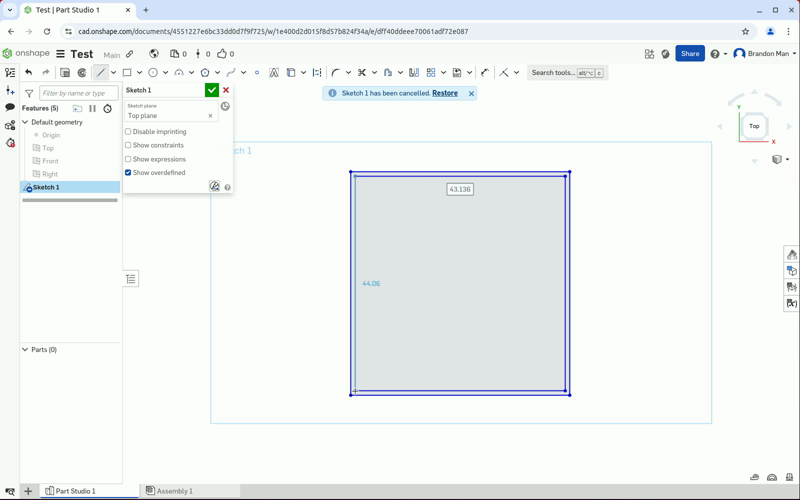
key_up(shift)
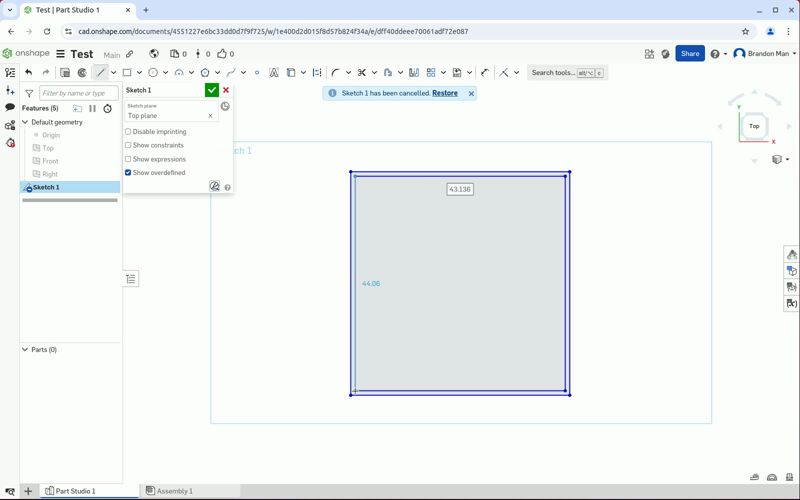
click(355, 390)
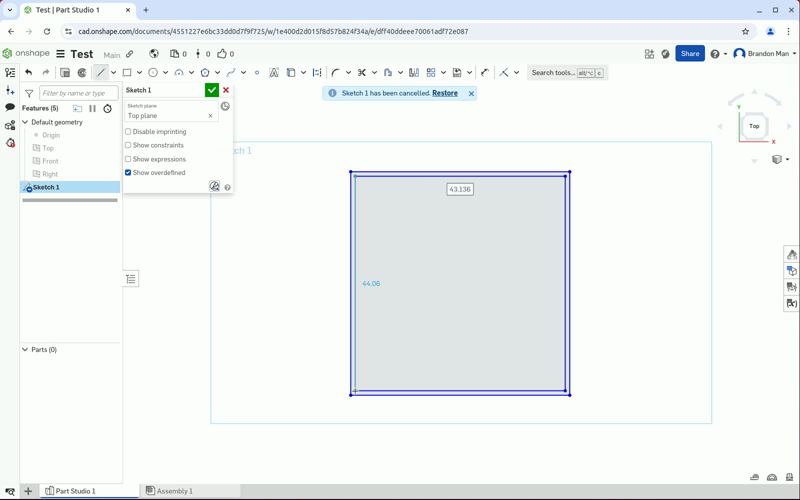
key(esc)
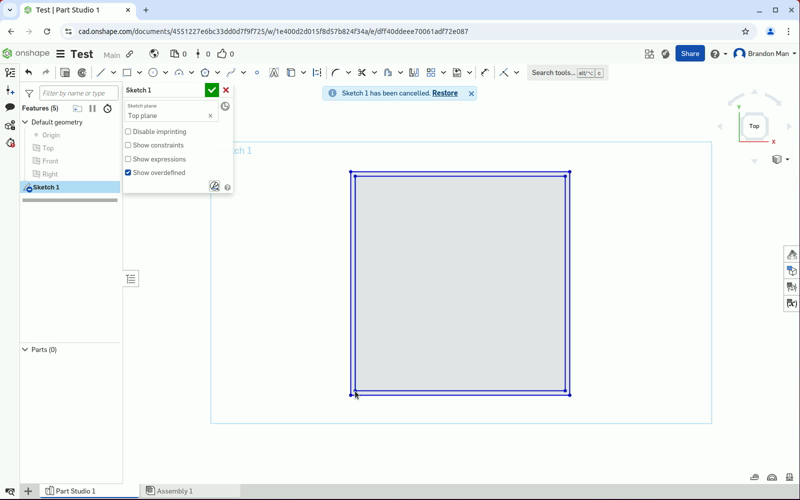
mouse_move(353, 174)
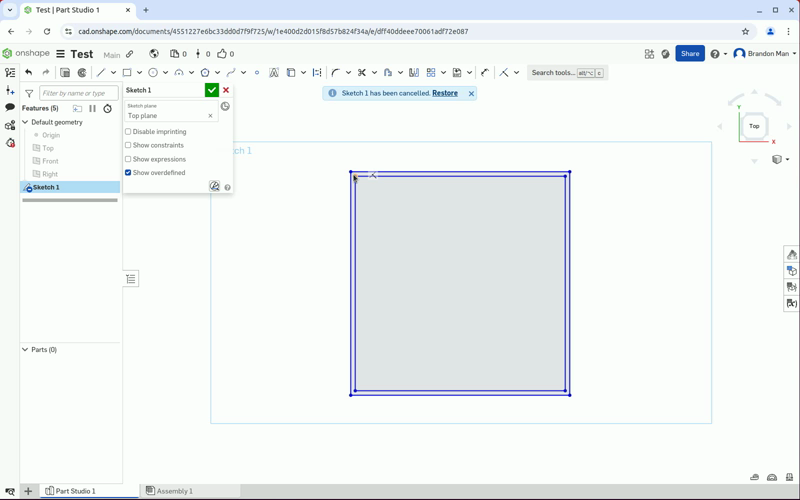
click(353, 174)
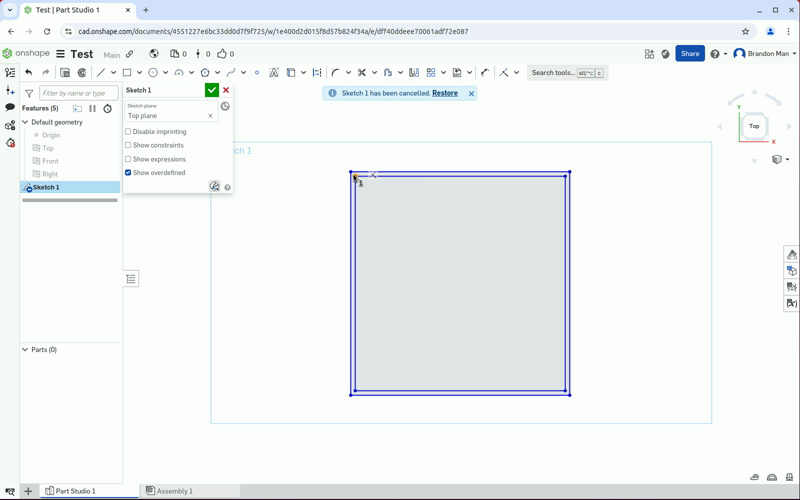
mouse_move(73, 352)
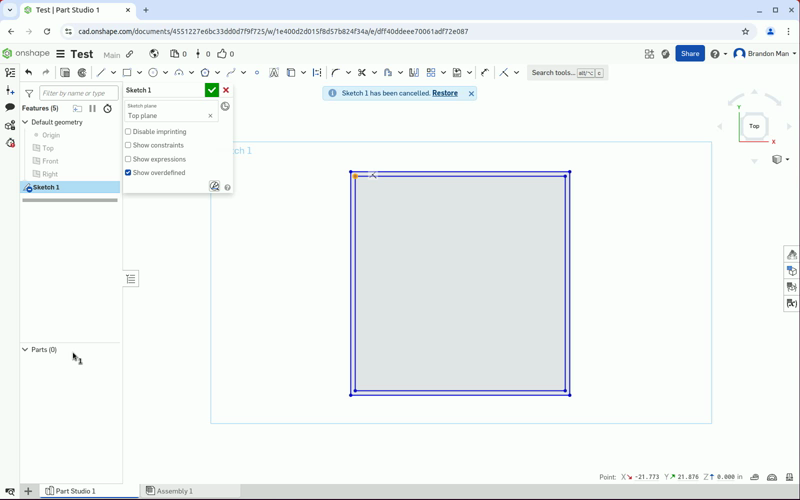
key(shift+y)
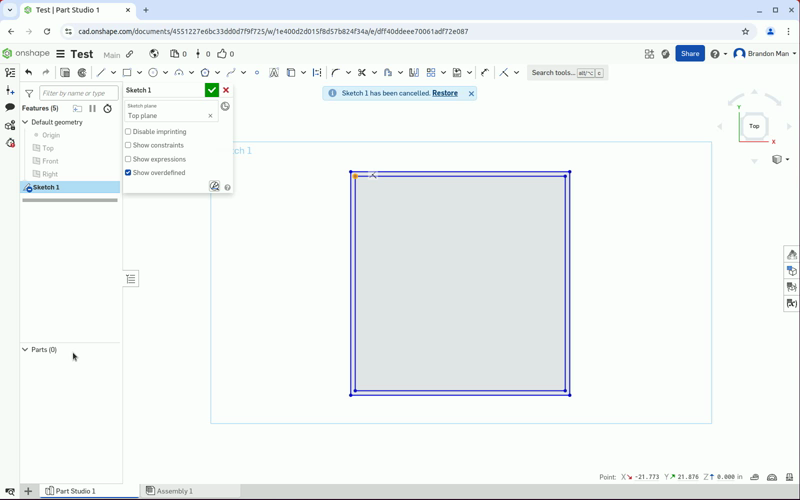
key(shift+e)
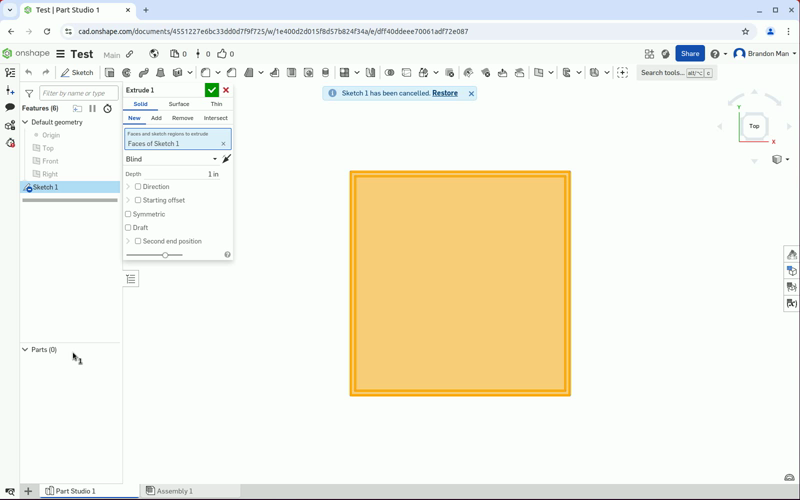
mouse_move(143, 106)
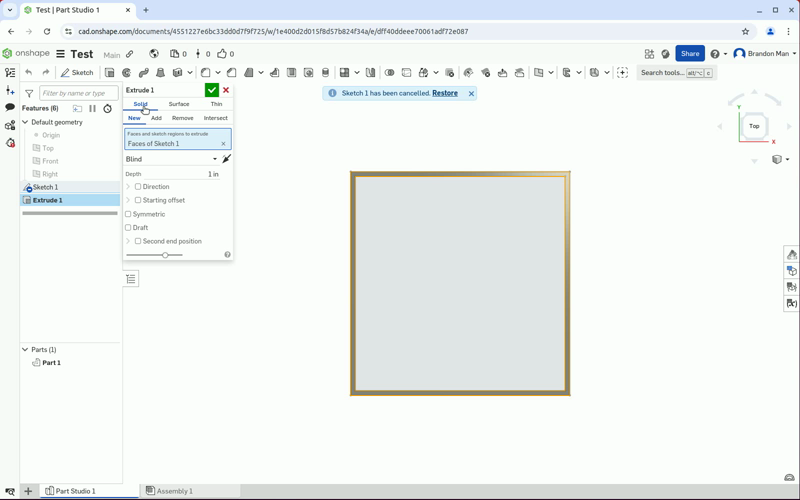
click(143, 106)
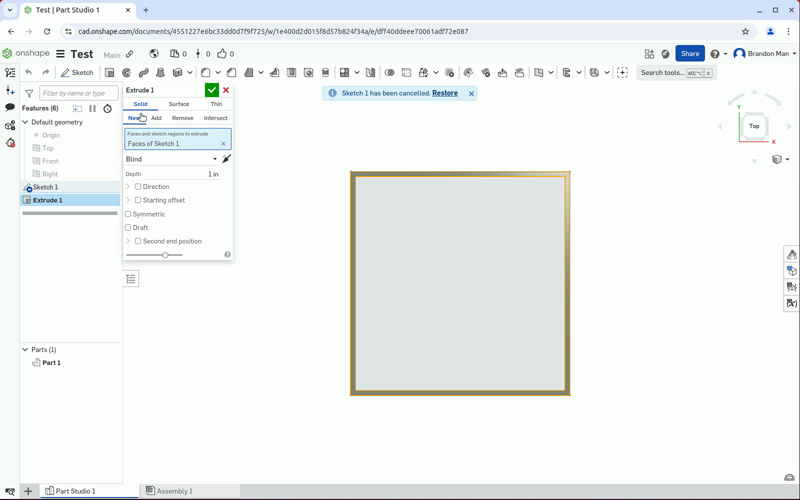
mouse_move(137, 120)
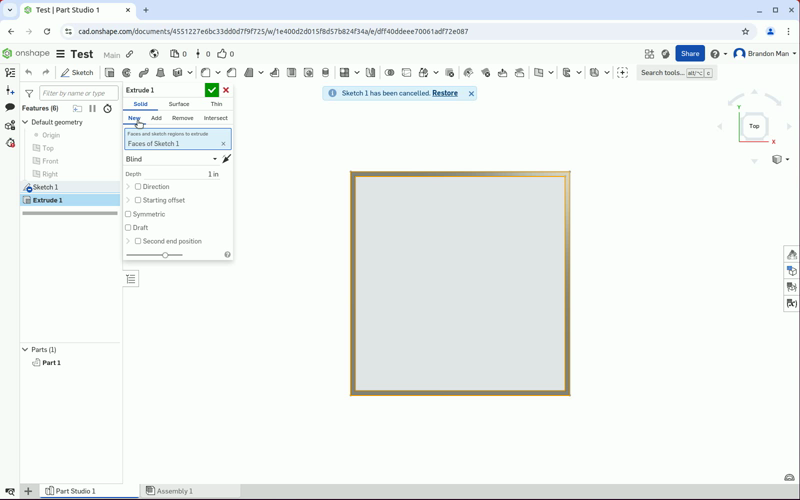
click(137, 120)
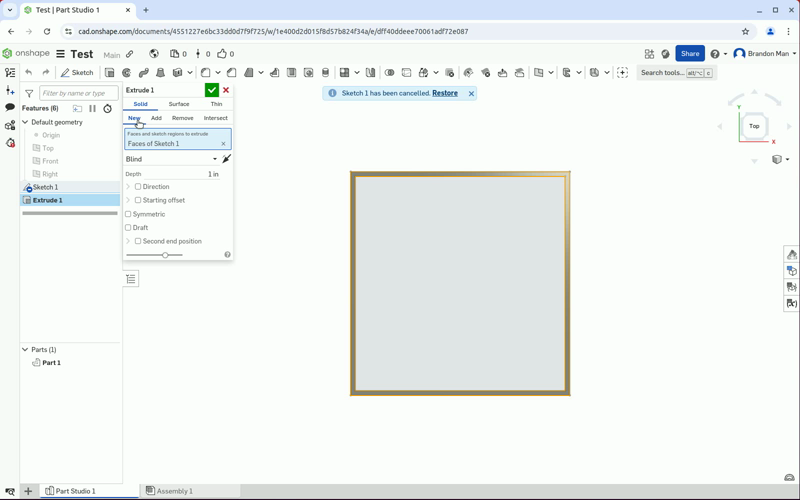
key(tab, 4)
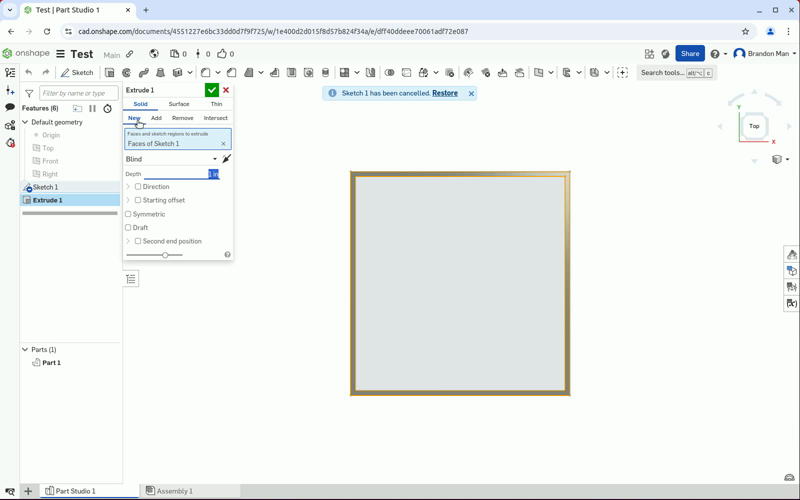
text(9.869)
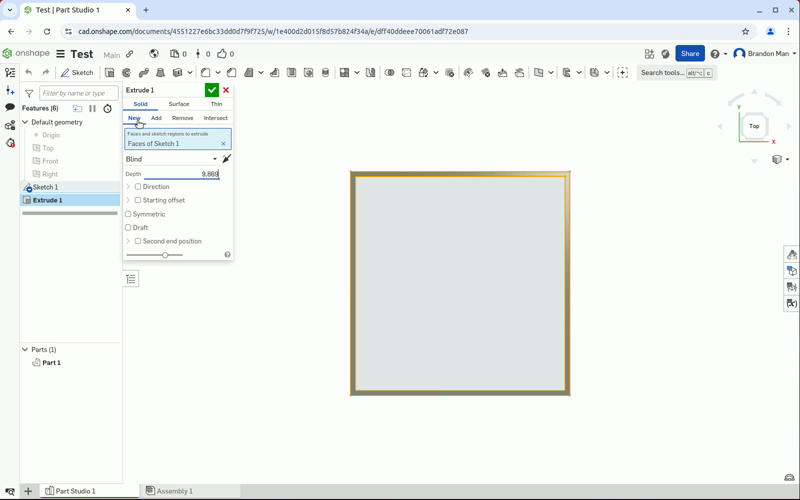
key(enter)
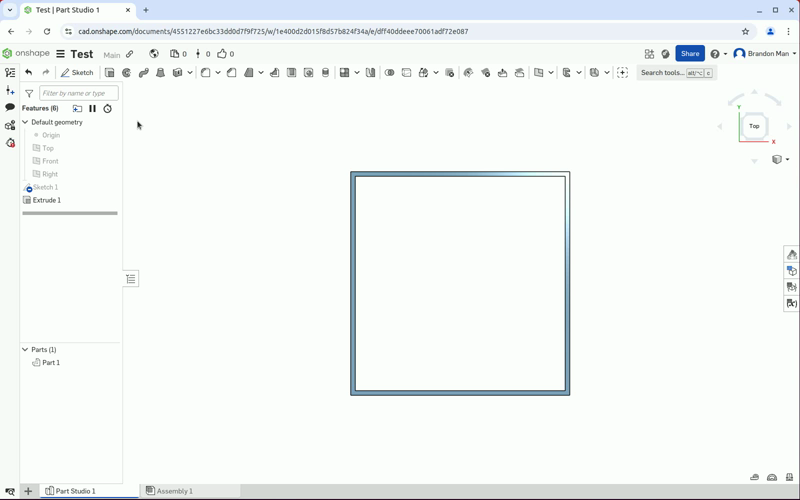
key(shift+h)
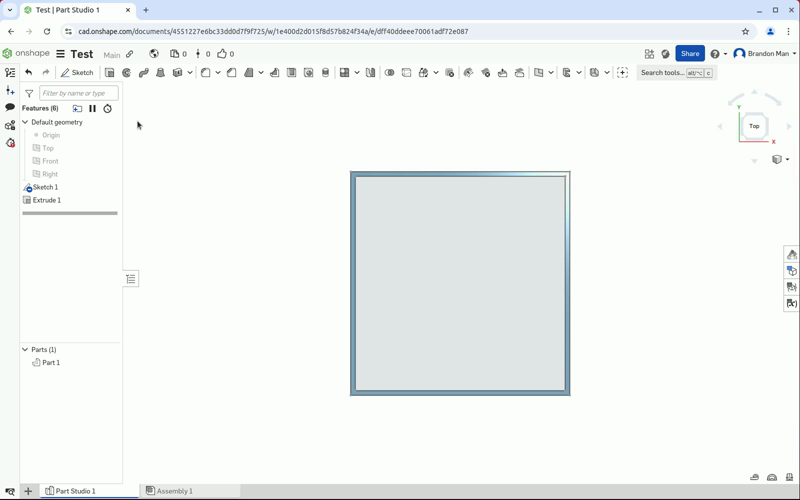
key(shift+h)
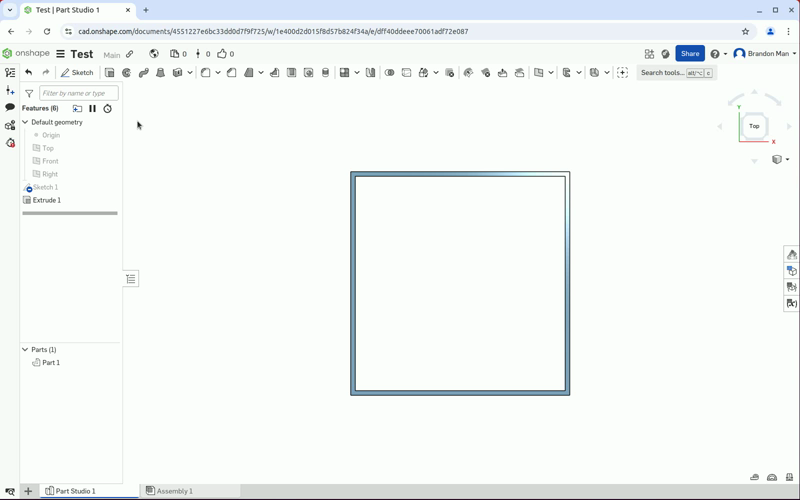
mouse_move(73, 189)
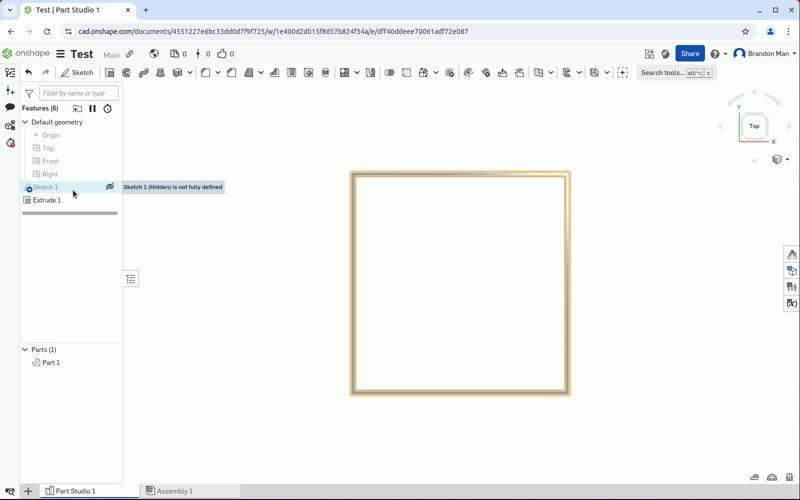
click(73, 189)
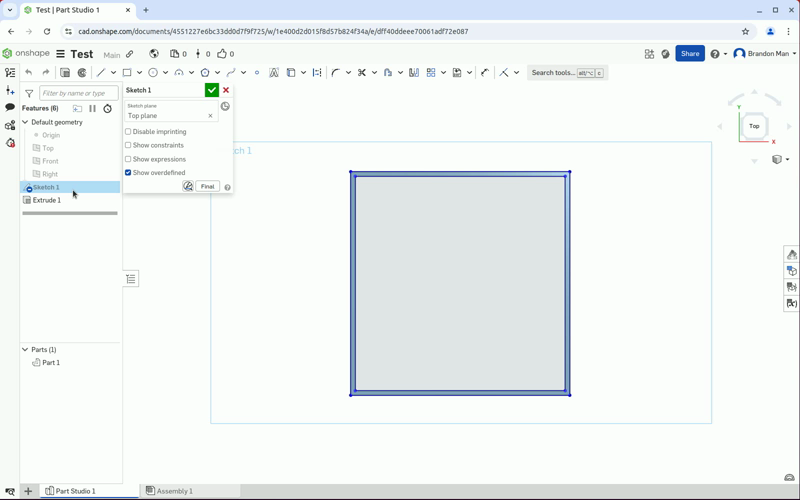
mouse_move(229, 92)
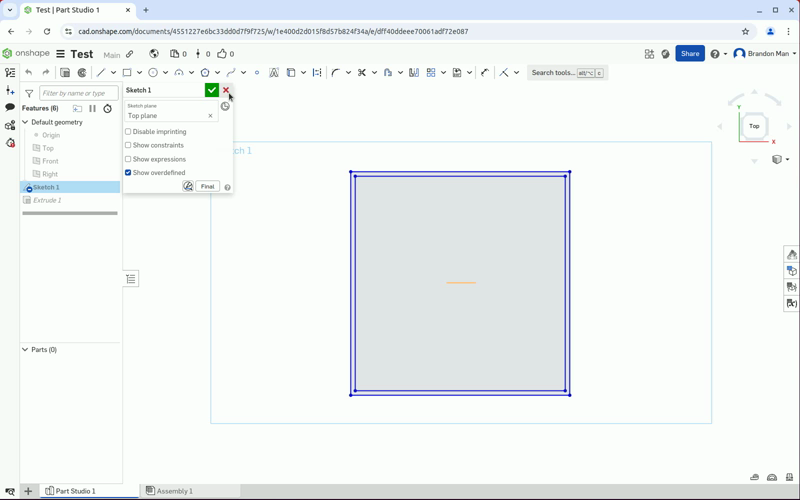
click(229, 92)
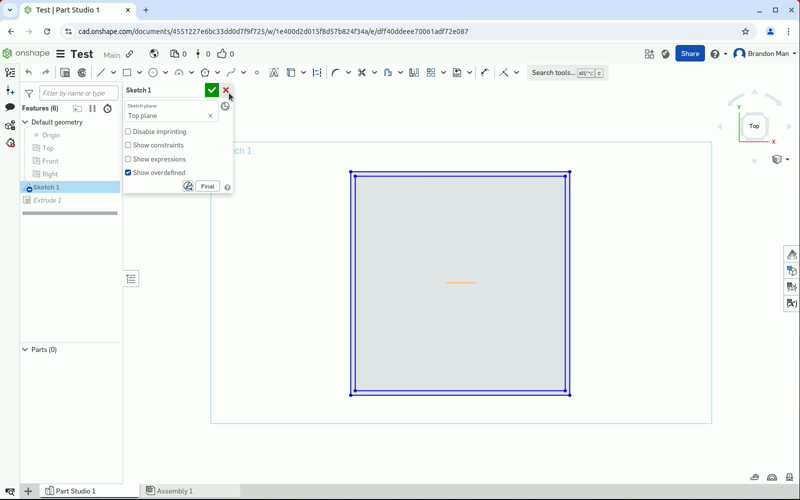
key(shift+s)
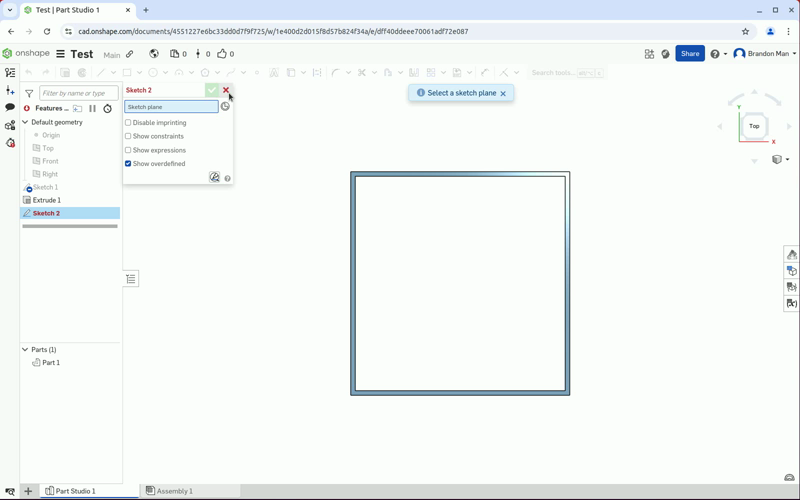
mouse_move(73, 150)
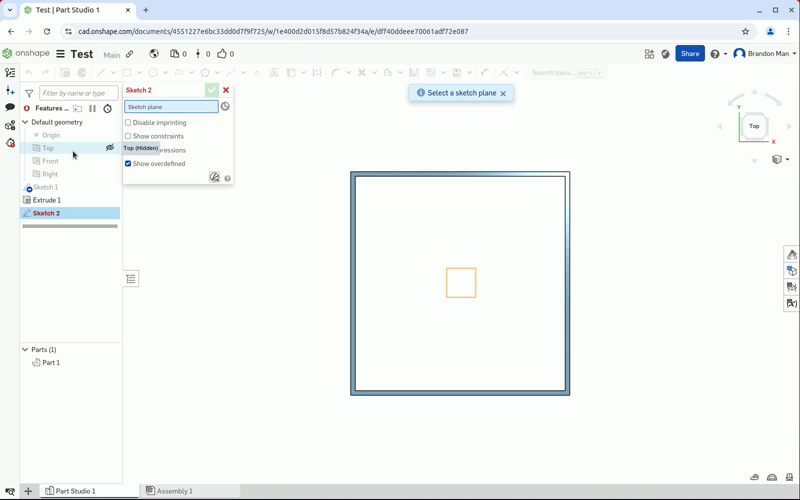
click(73, 150)
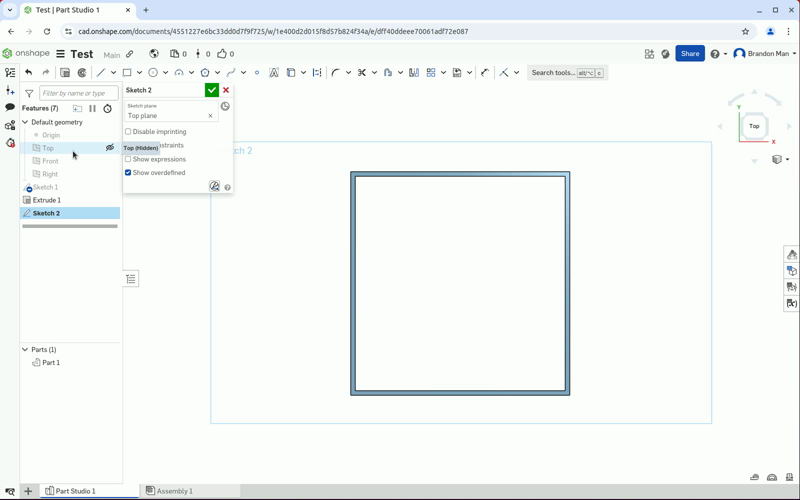
mouse_move(73, 352)
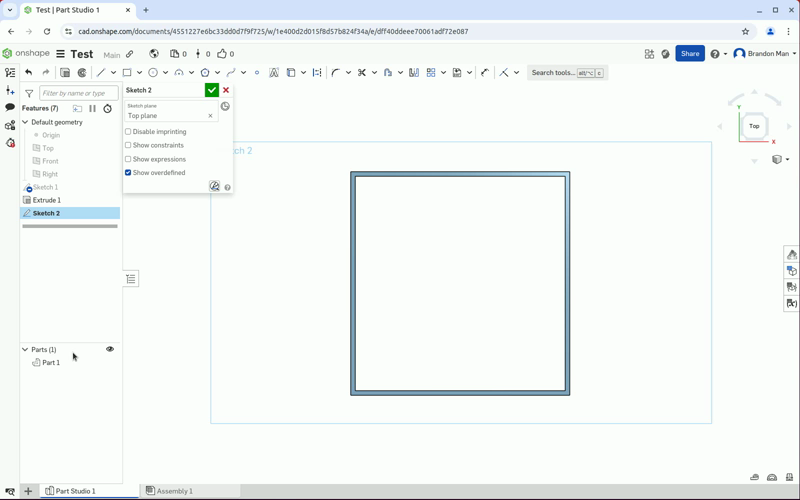
key(y)
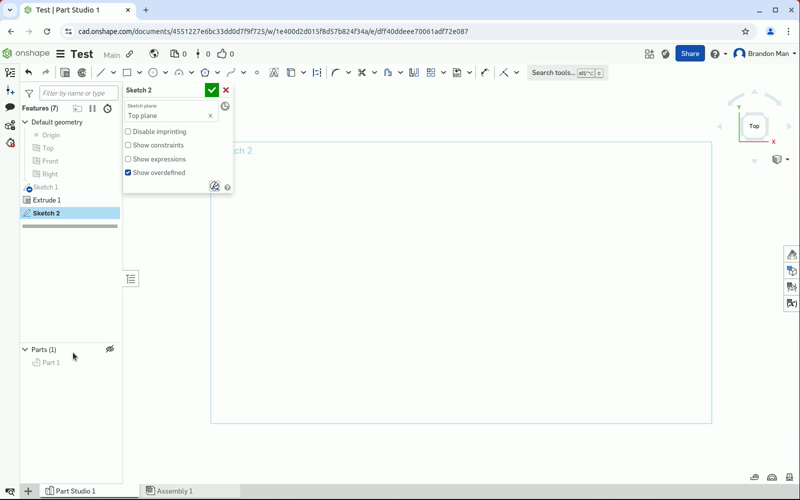
key(l)
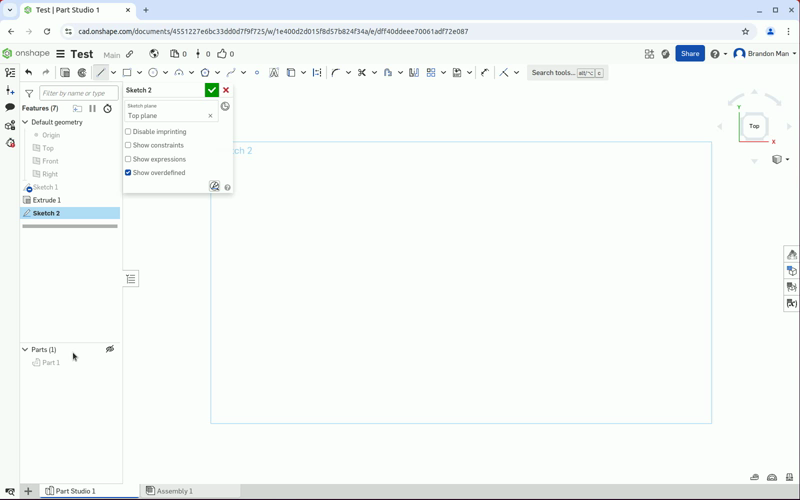
key_down(shift)
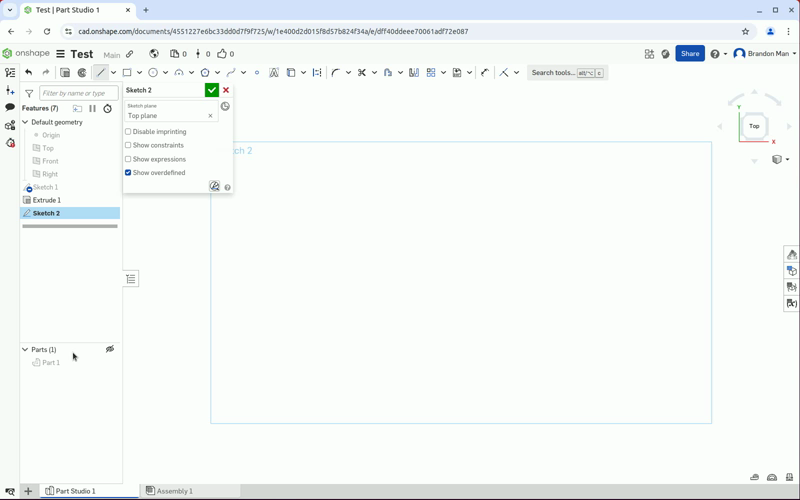
mouse_move(355, 390)
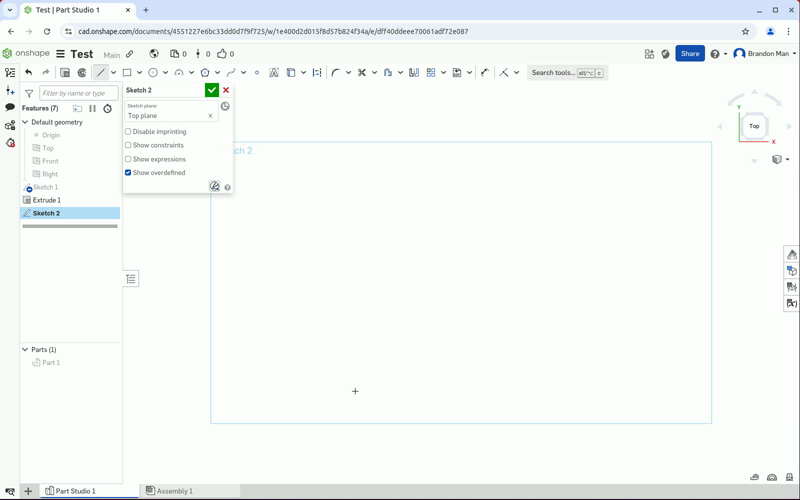
click(355, 390)
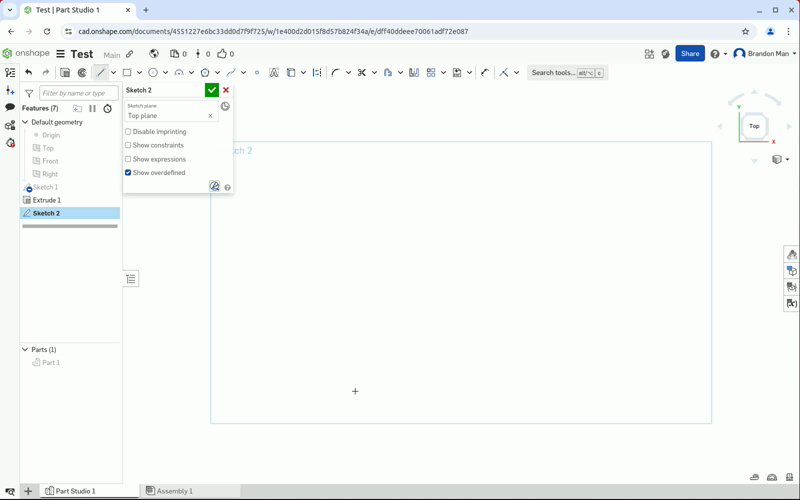
key_up(shift)
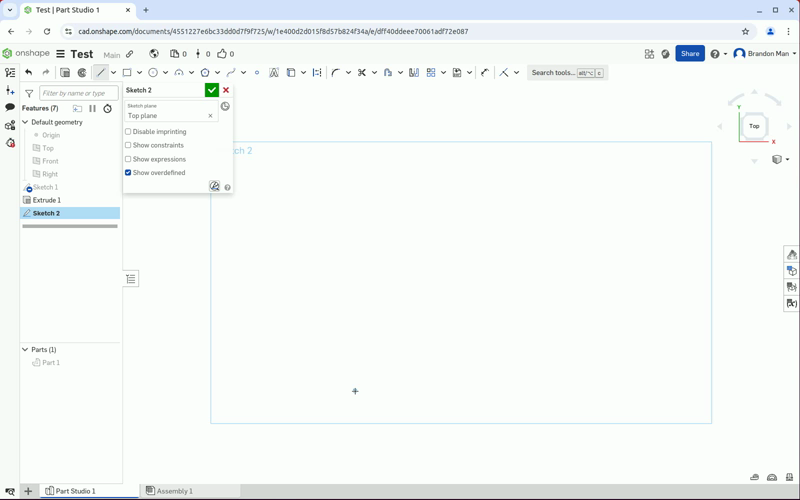
key_down(shift)
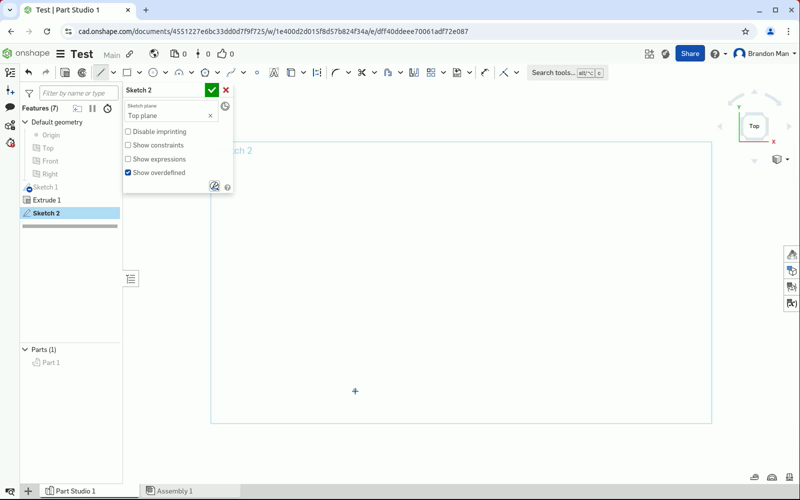
mouse_move(565, 390)
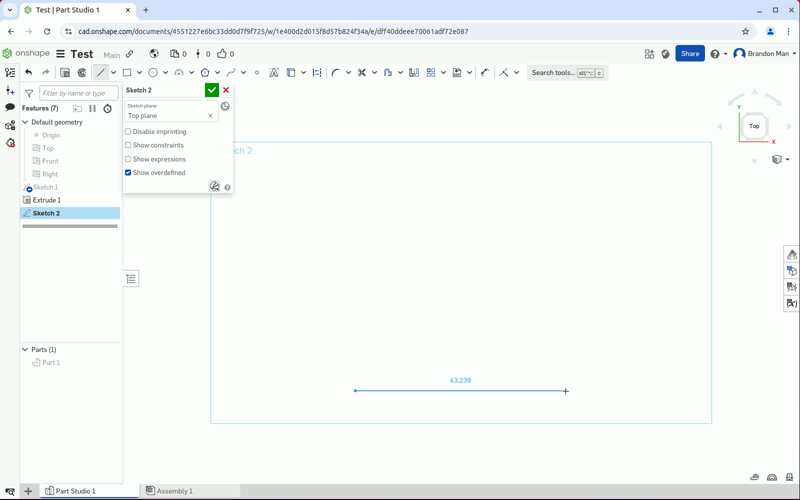
click(565, 390)
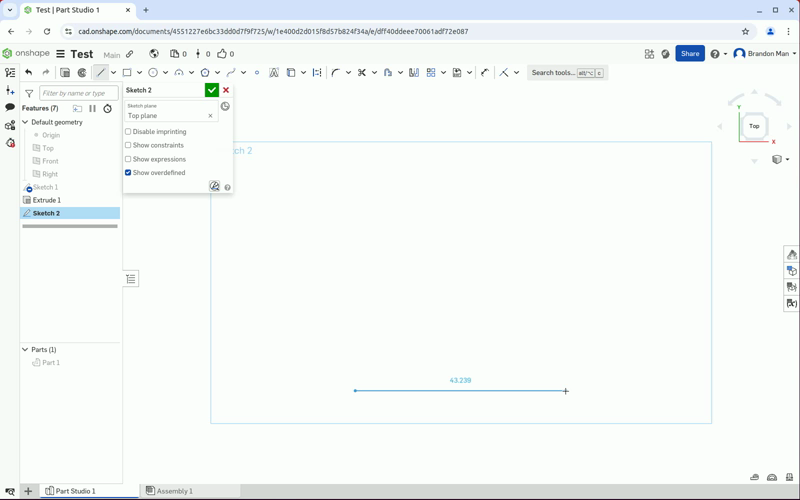
key_up(shift)
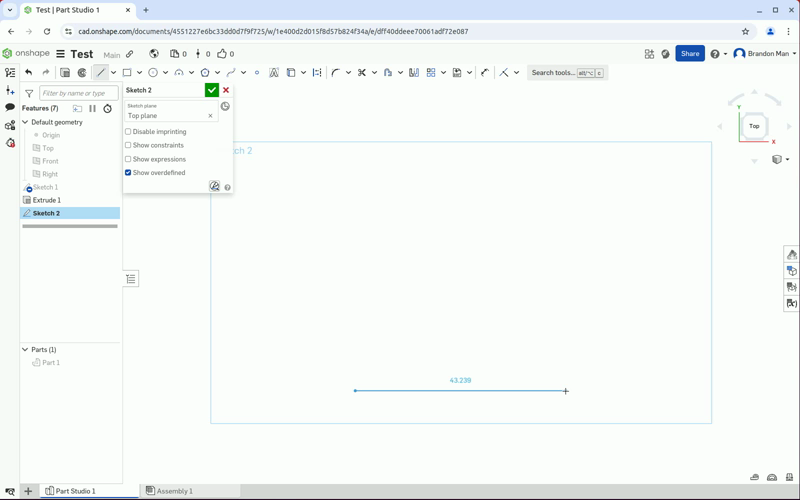
key_down(shift)
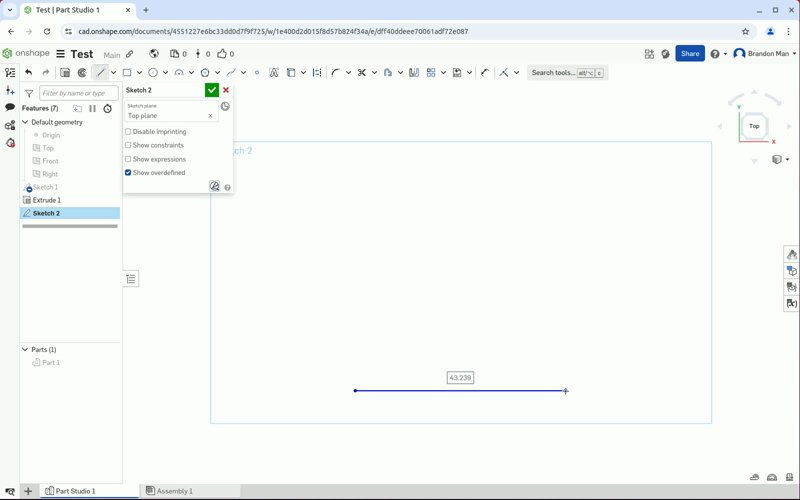
mouse_move(565, 176)
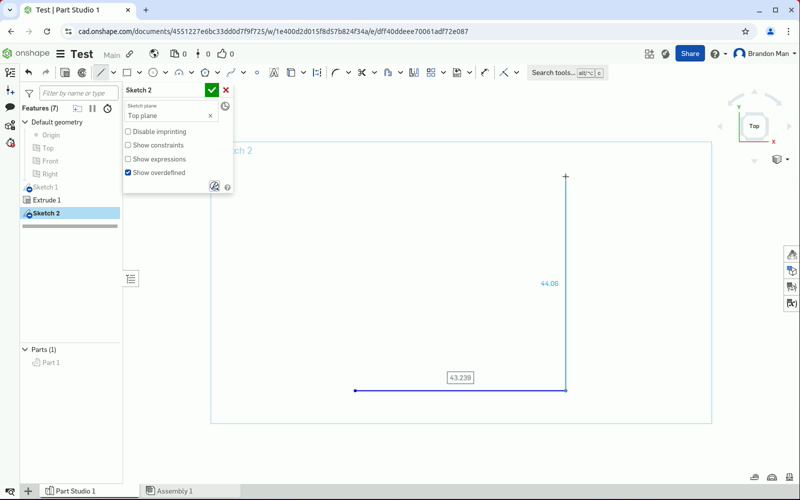
click(565, 176)
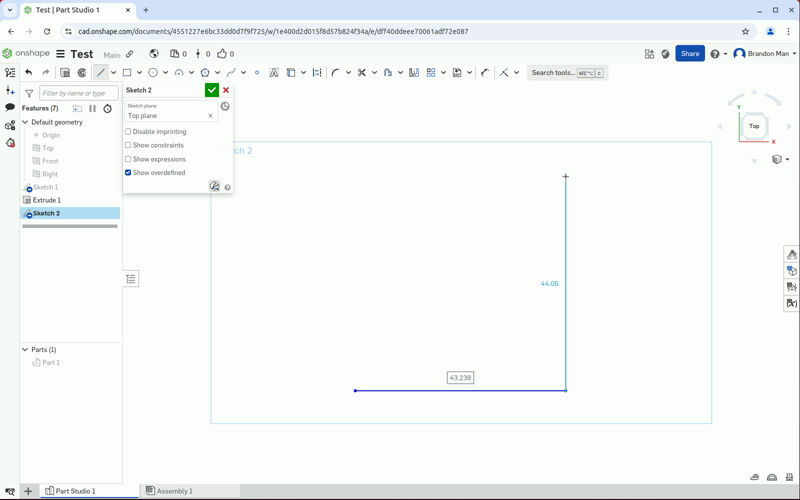
key_up(shift)
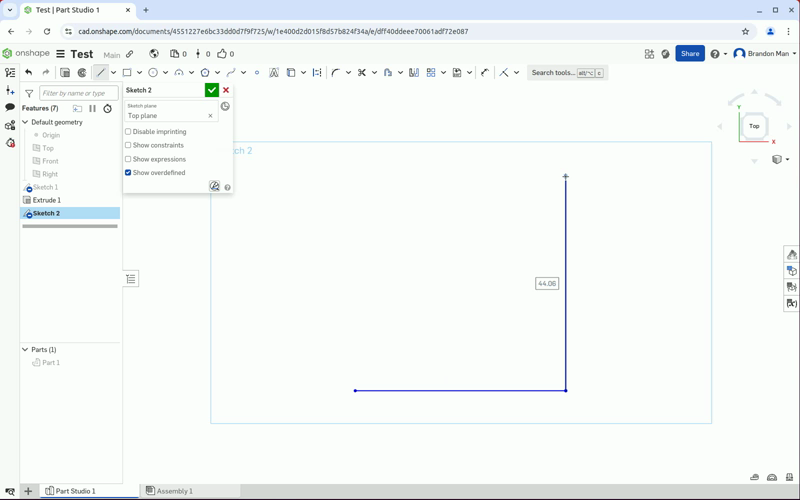
key_down(shift)
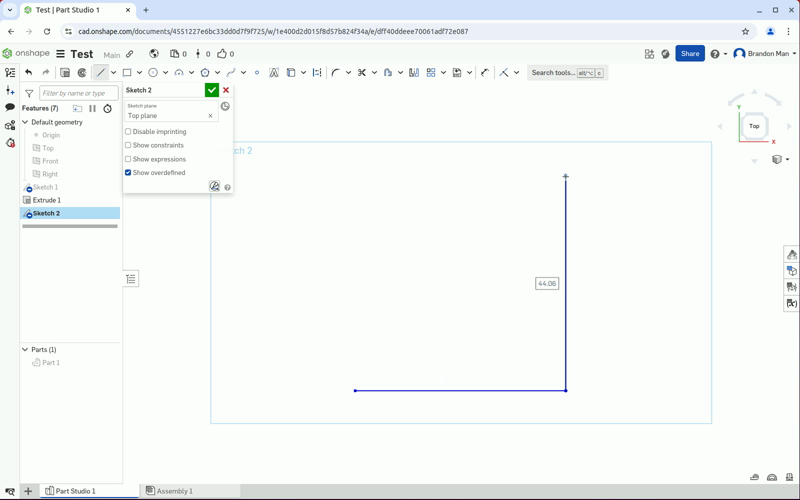
mouse_move(355, 176)
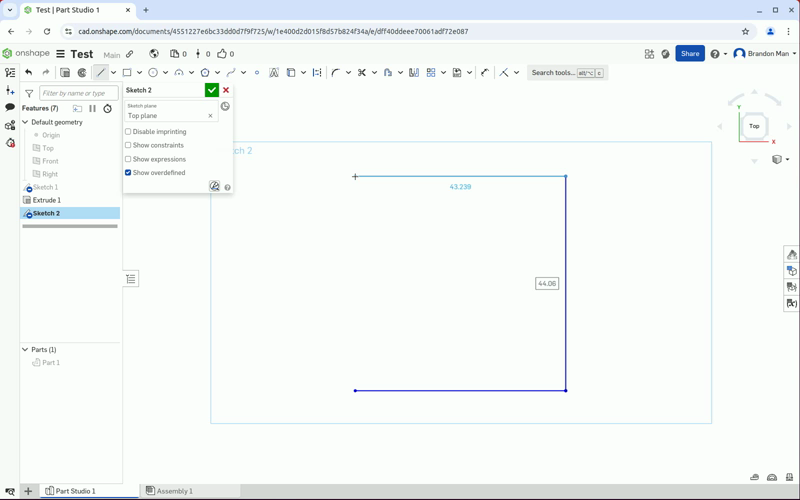
click(355, 176)
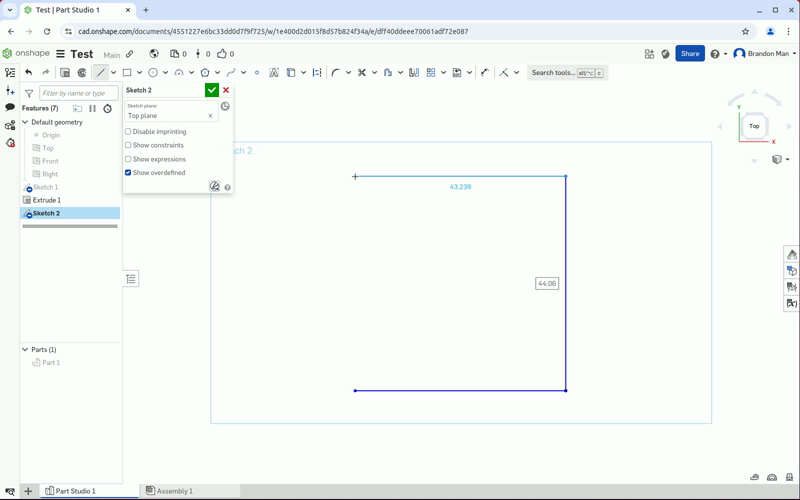
key_up(shift)
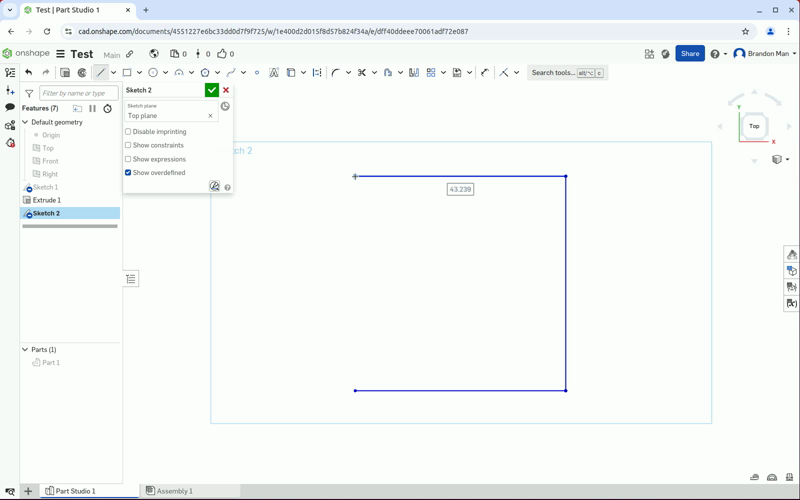
key_down(shift)
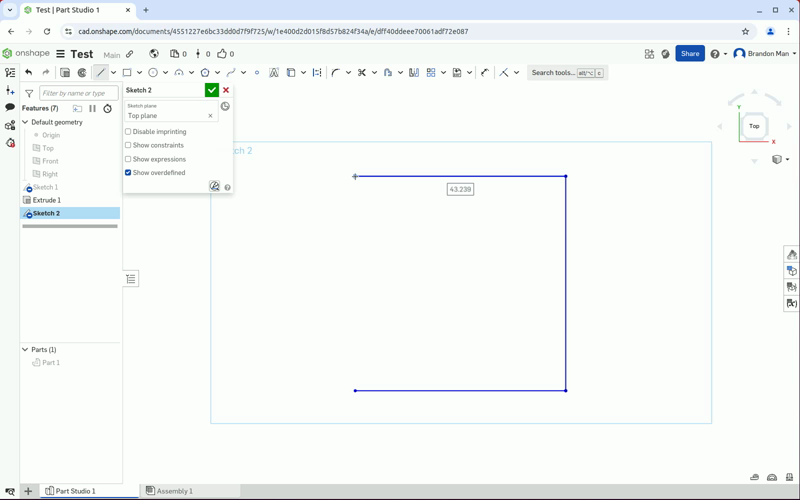
mouse_move(355, 390)
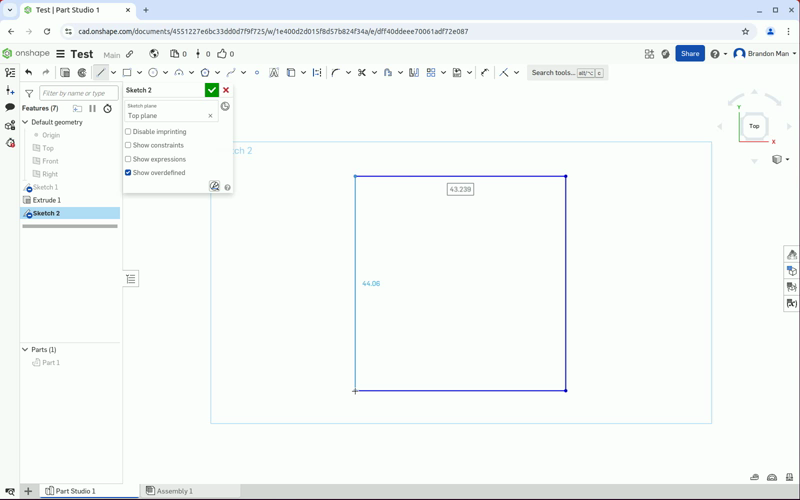
key_up(shift)
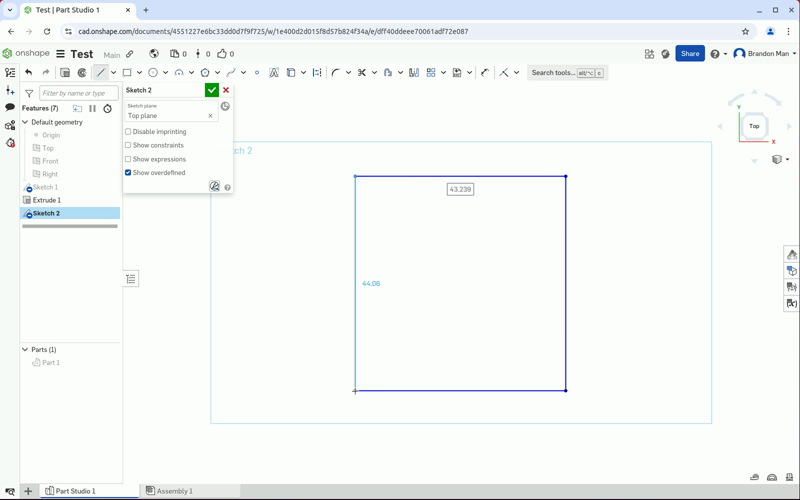
click(355, 390)
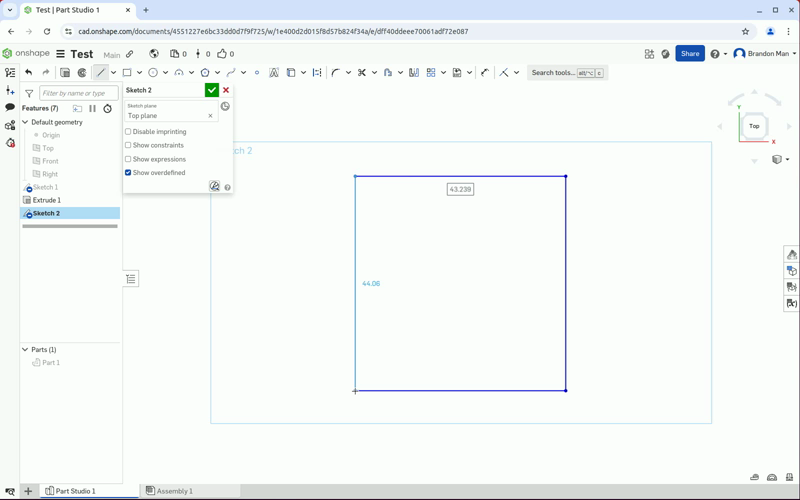
key(esc)
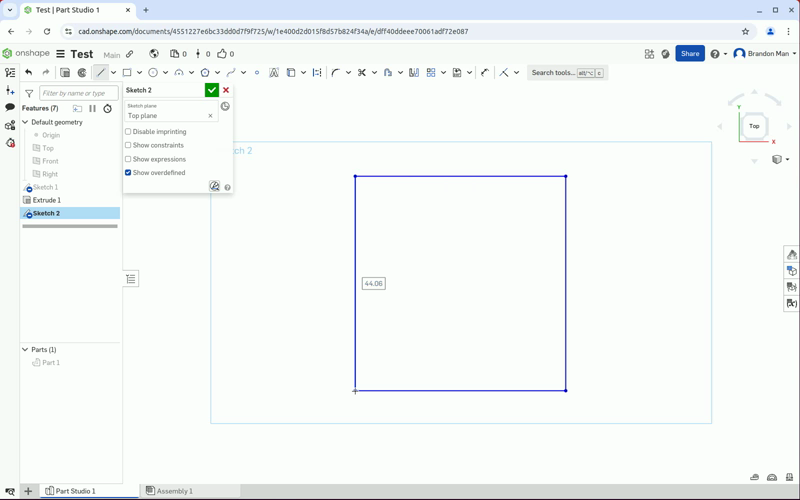
mouse_move(515, 267)
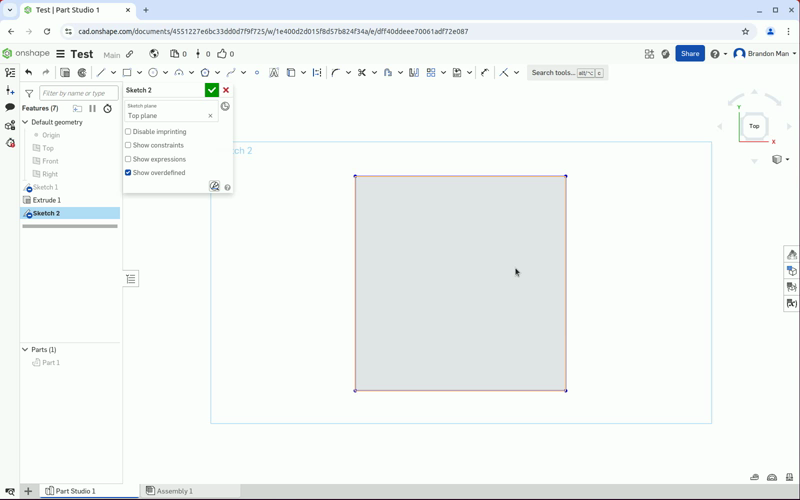
click(515, 267)
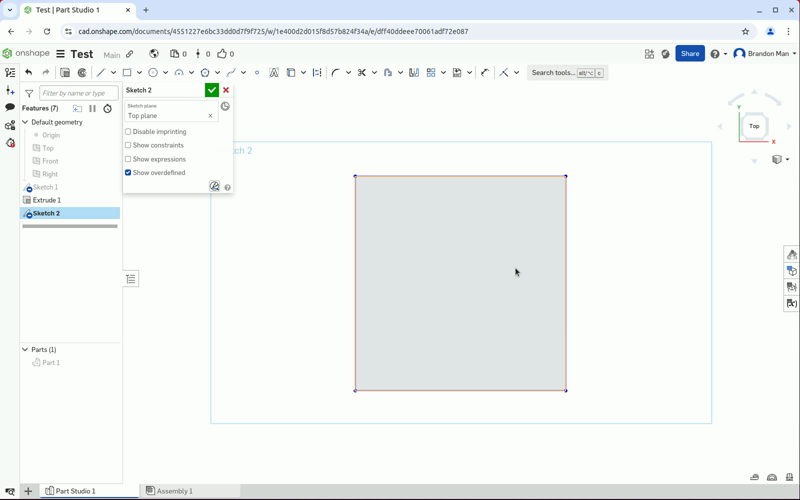
mouse_move(73, 352)
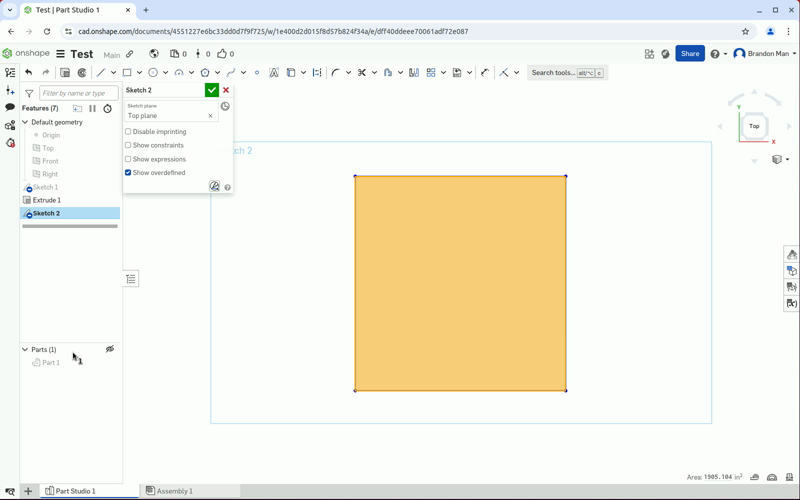
key(shift+y)
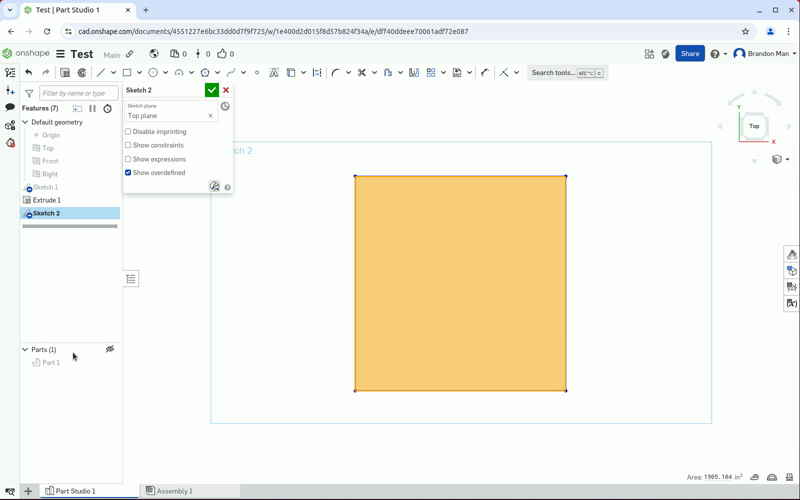
key(shift+e)
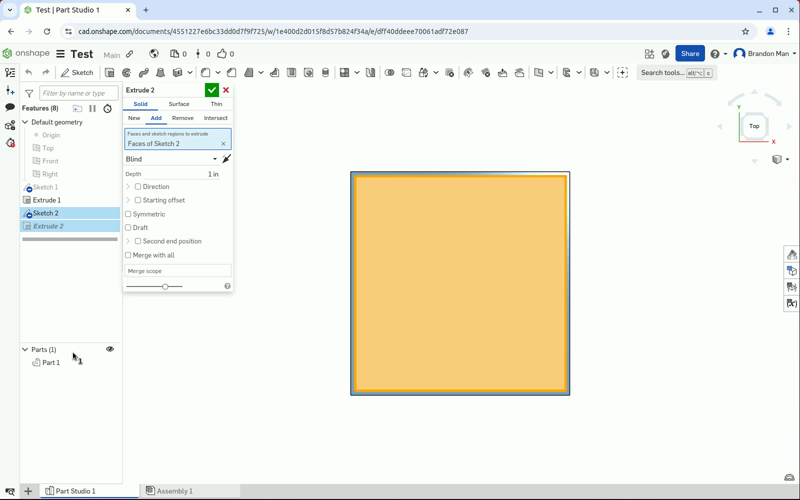
mouse_move(143, 106)
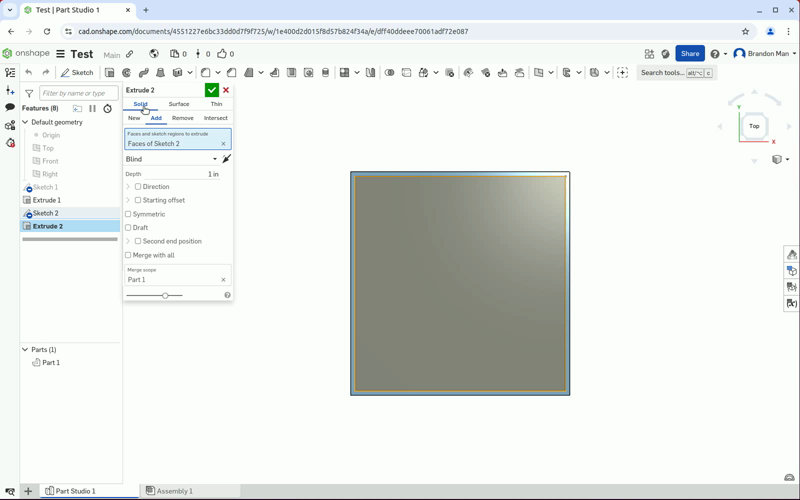
click(143, 106)
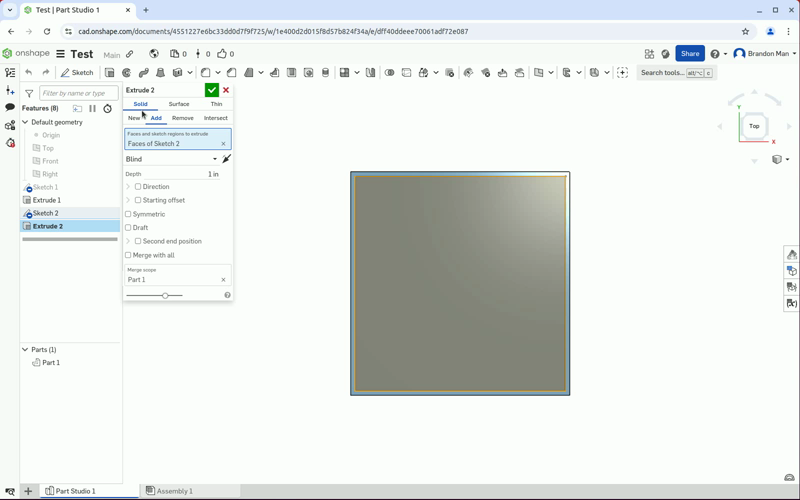
mouse_move(137, 120)
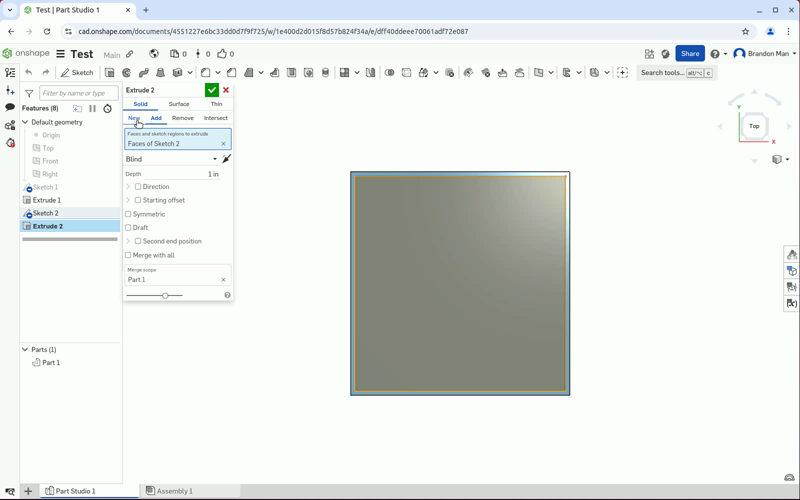
click(137, 120)
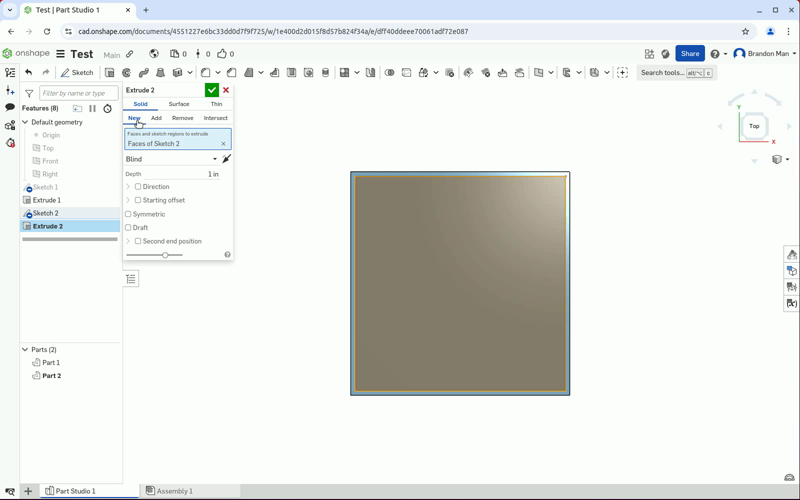
key(tab, 4)
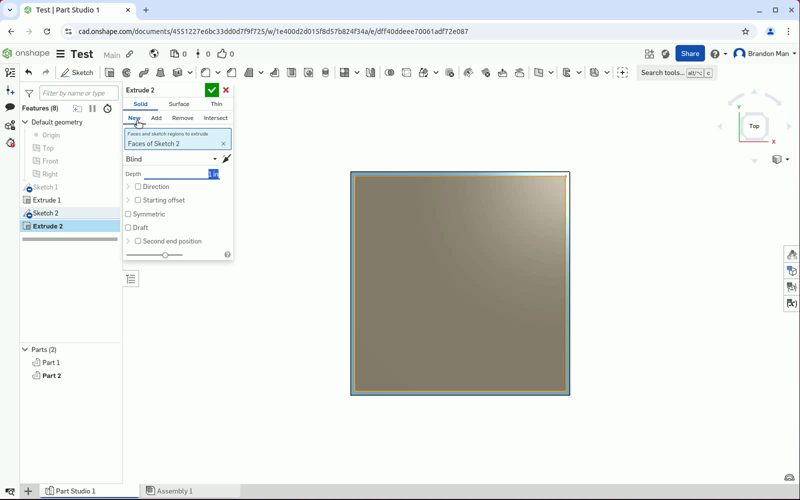
text(4.814)
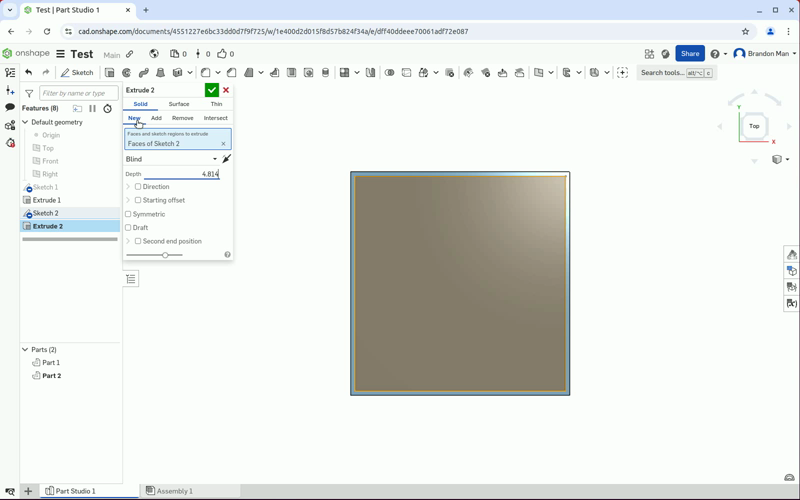
key(enter)
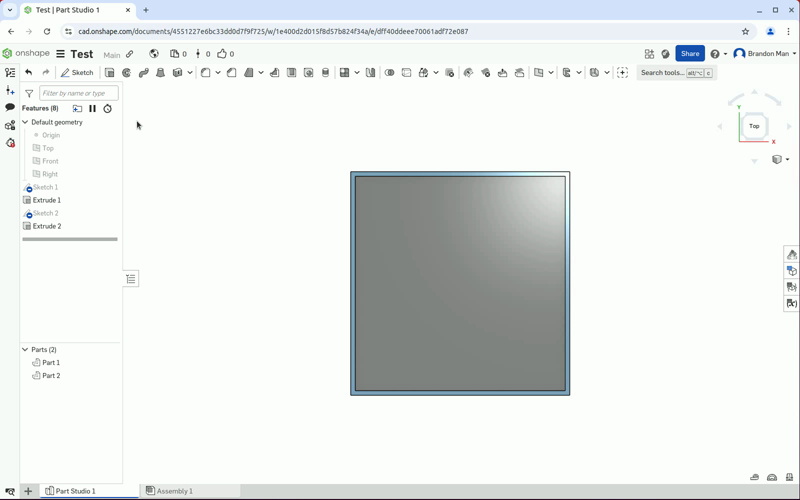
key(shift+h)
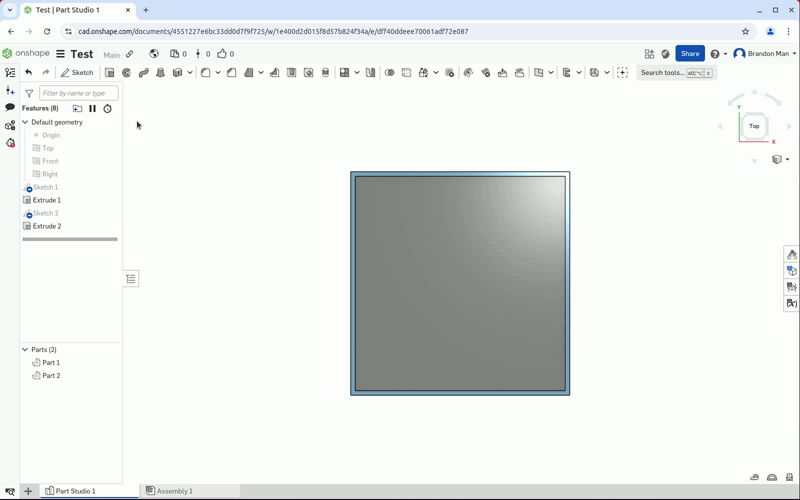
key(shift+h)
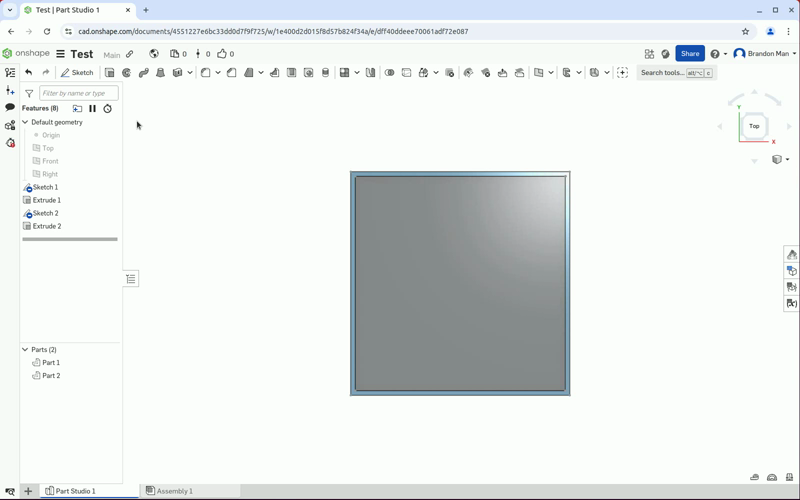
key(shift+7)
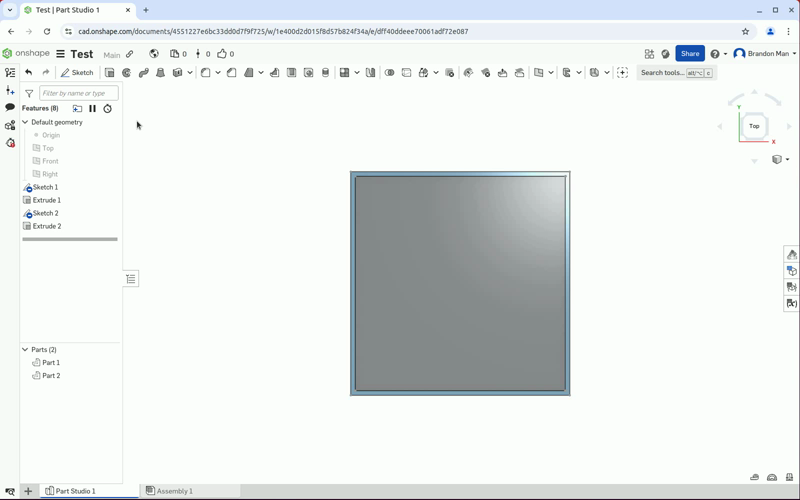
key(up, 3)
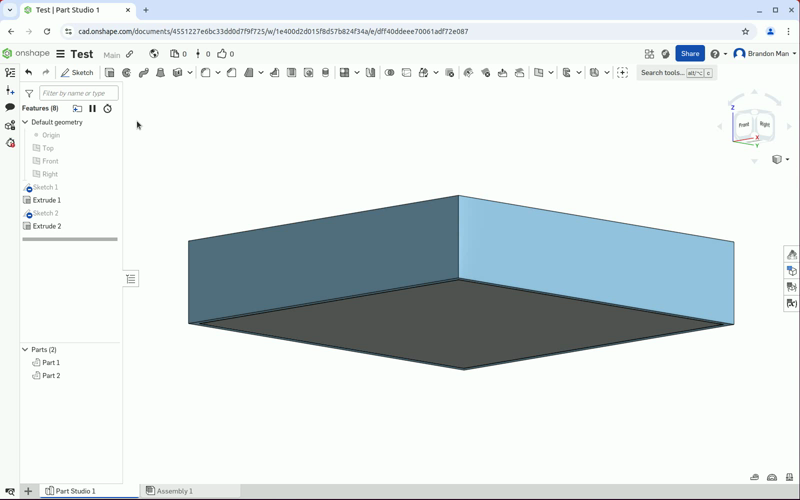
key(left, 3)
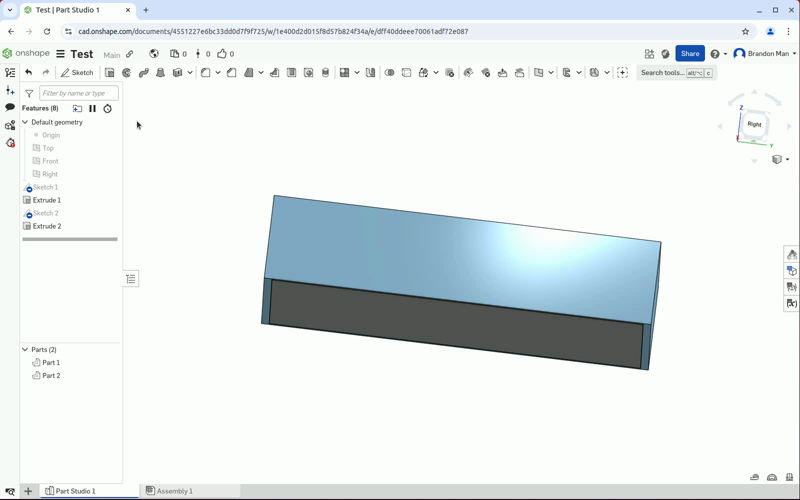
key(right, 3)
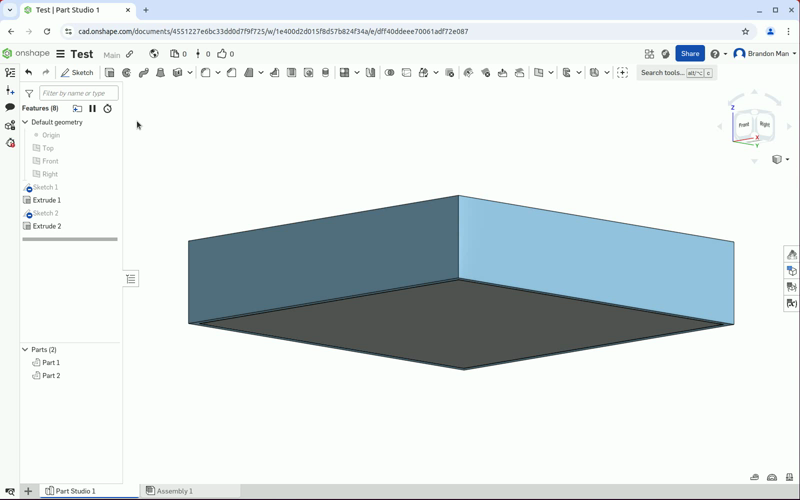
key(down, 3)
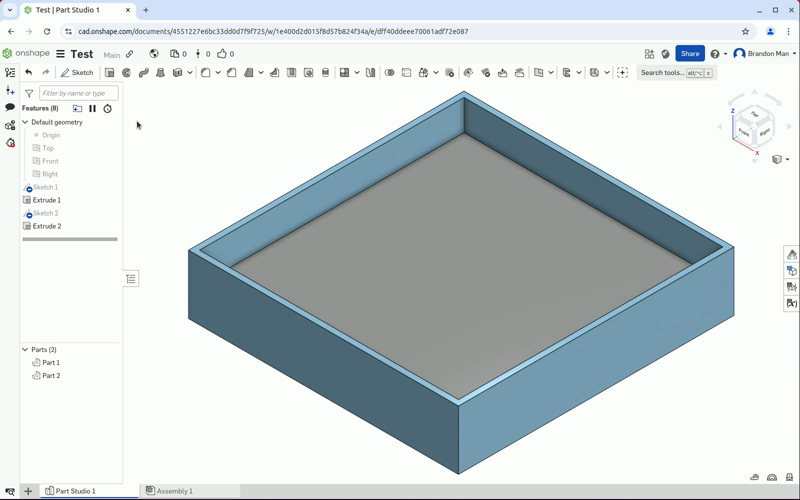
mouse_move(73, 189)
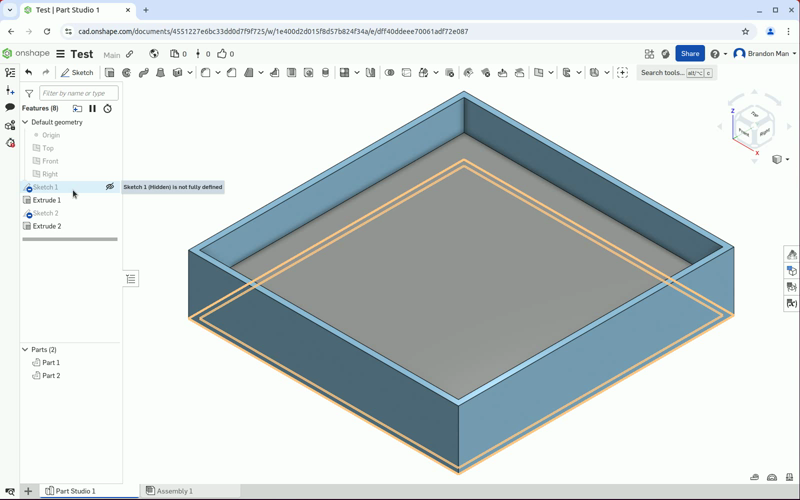
click(73, 189)